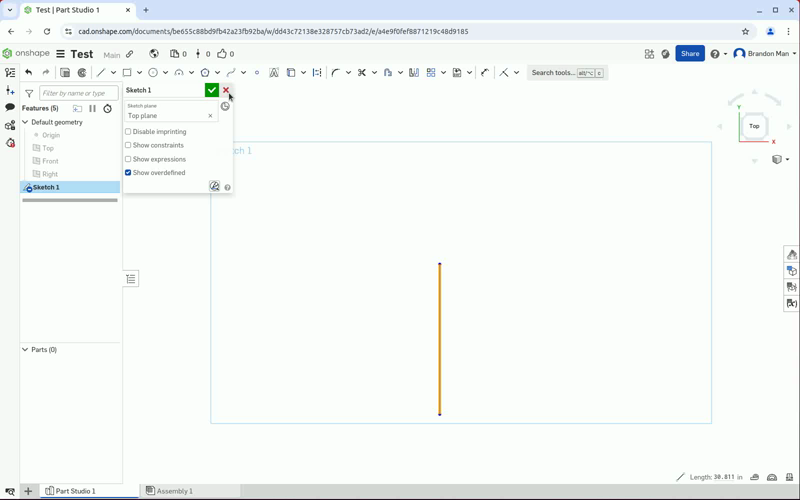
key(shift+h)
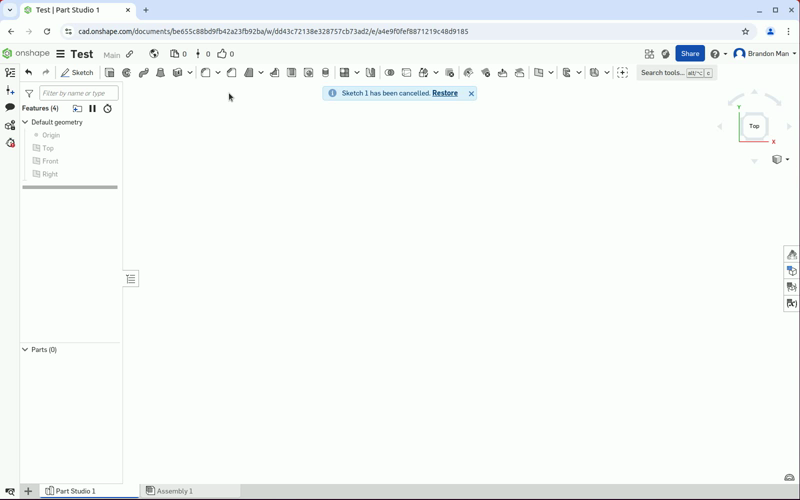
mouse_move(73, 352)
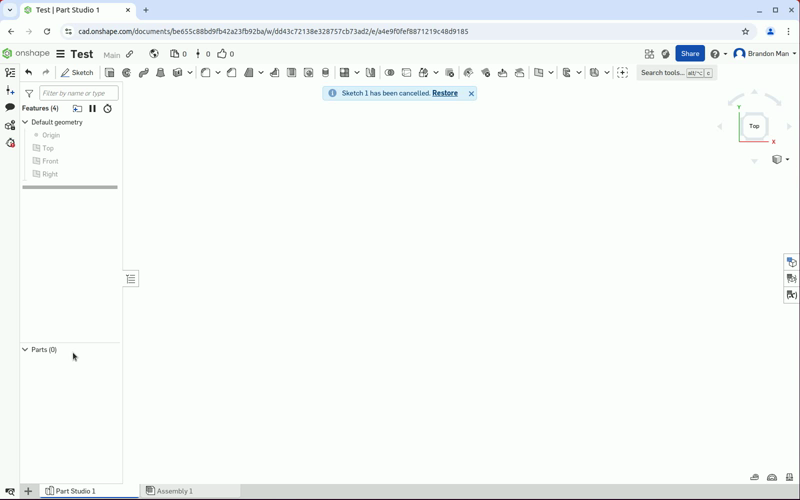
key(y)
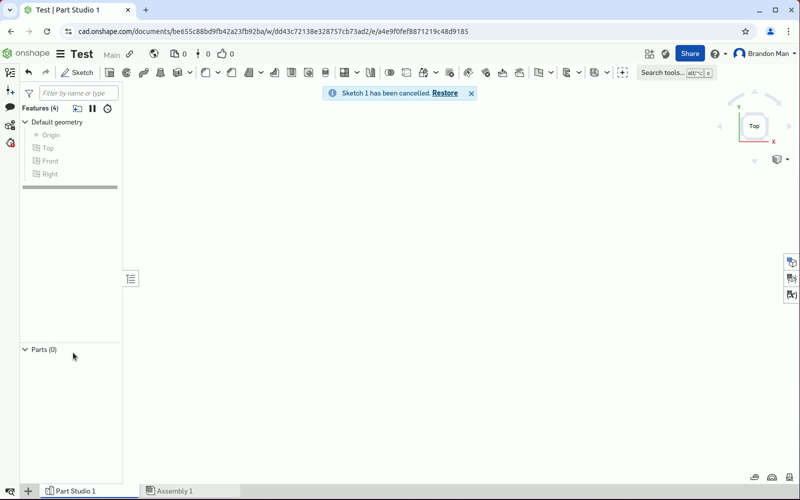
key(shift+p)
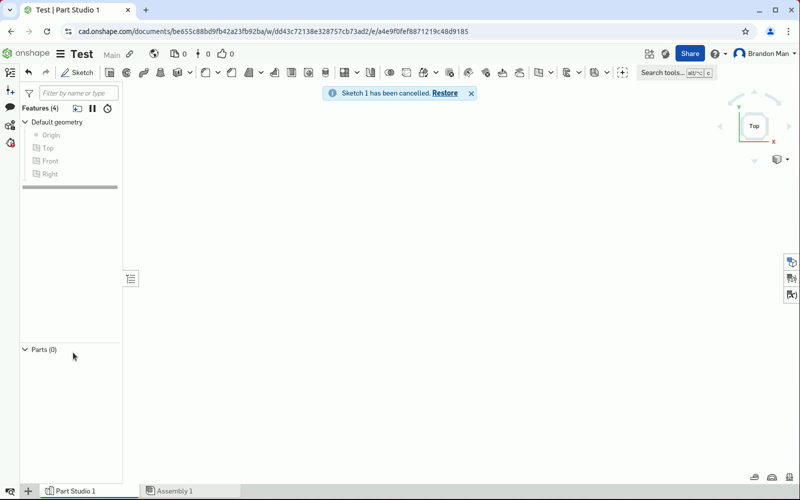
key(space)
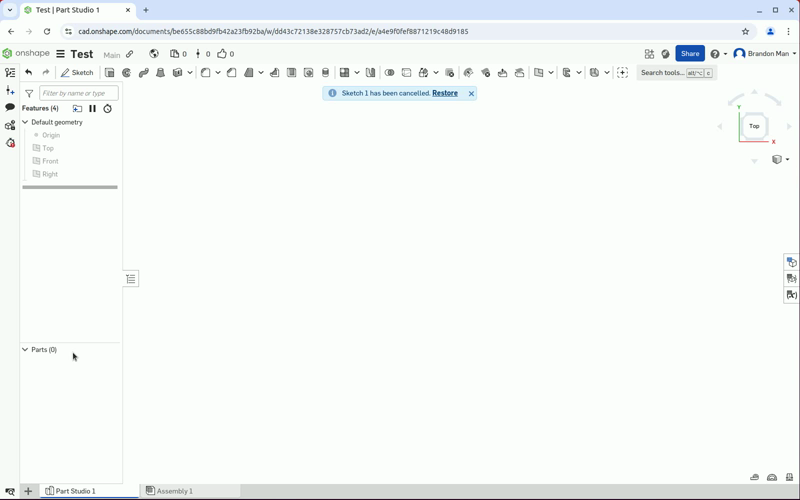
key_down(shift)
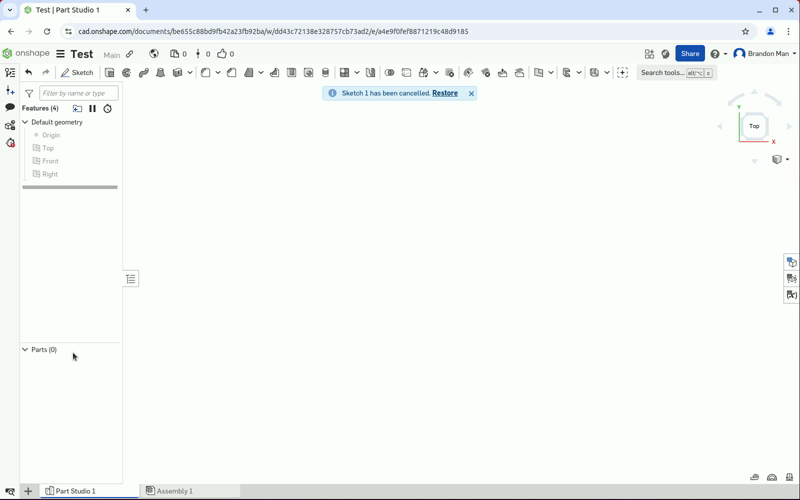
key(up)
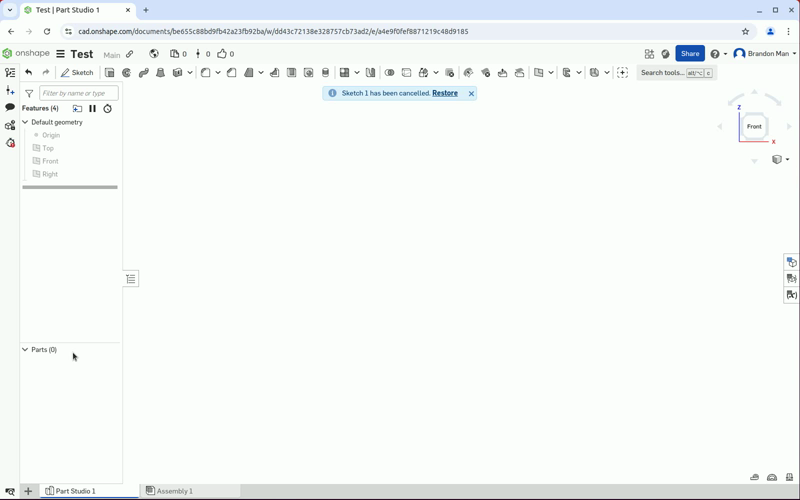
key_up(shift)
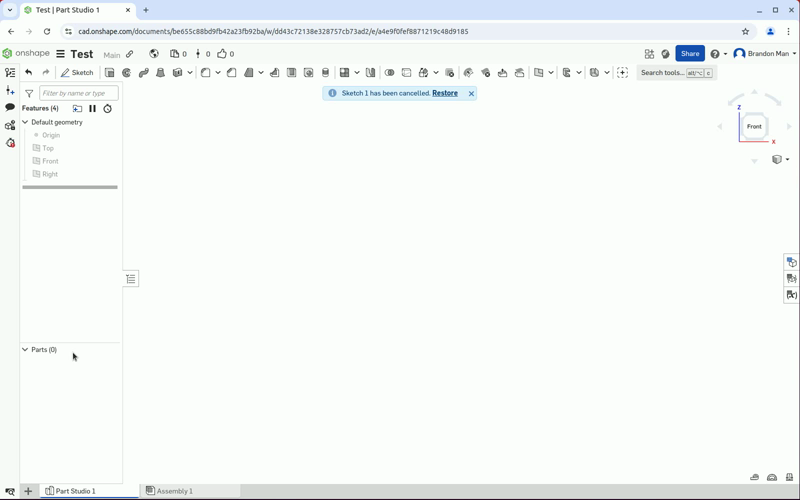
mouse_move(73, 352)
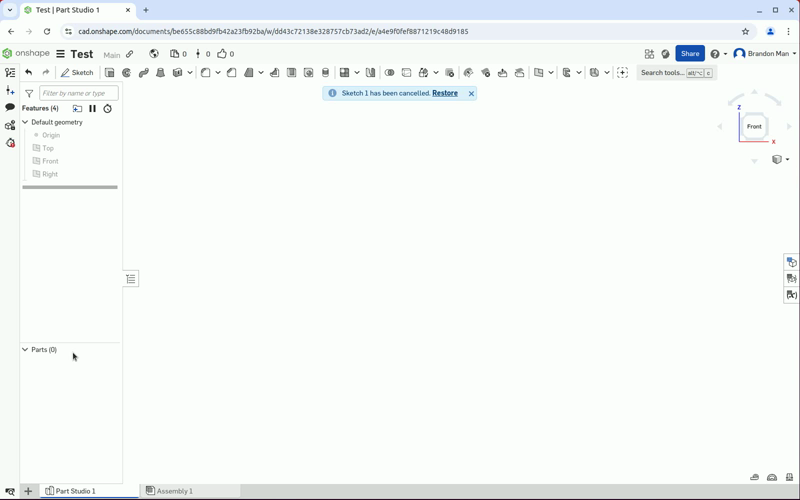
key(shift+y)
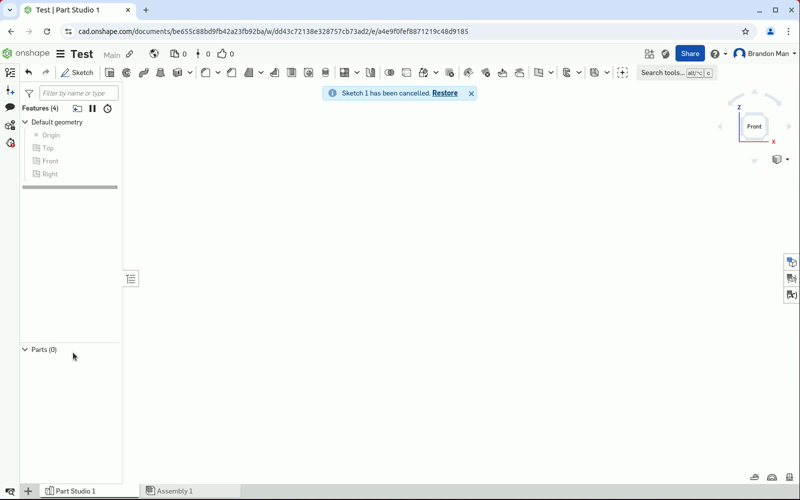
key(shift+s)
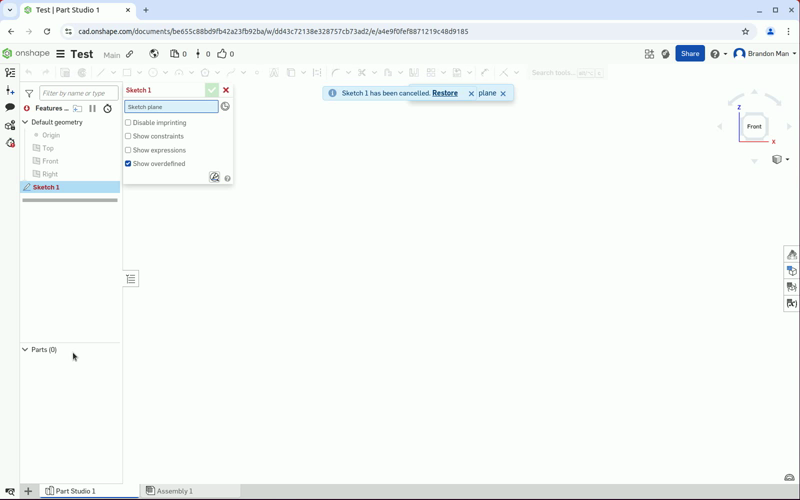
mouse_move(73, 163)
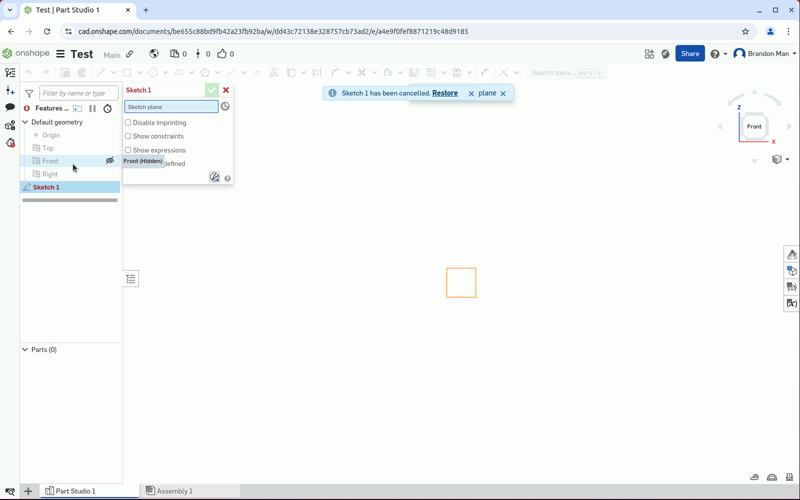
click(73, 163)
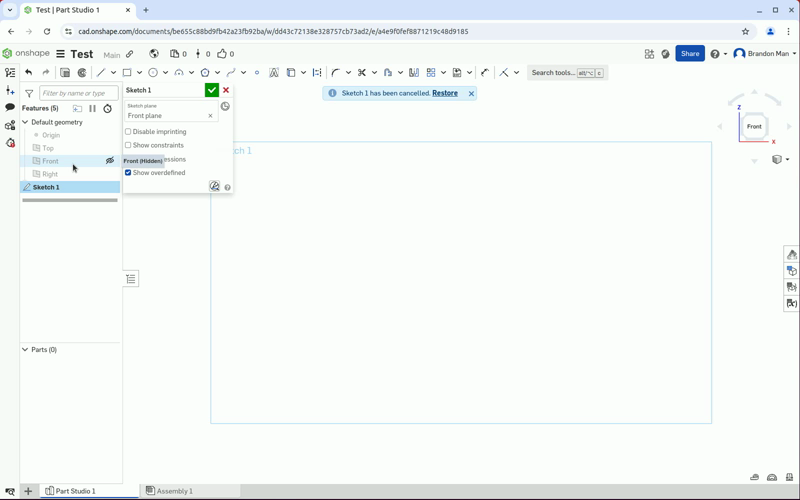
mouse_move(73, 352)
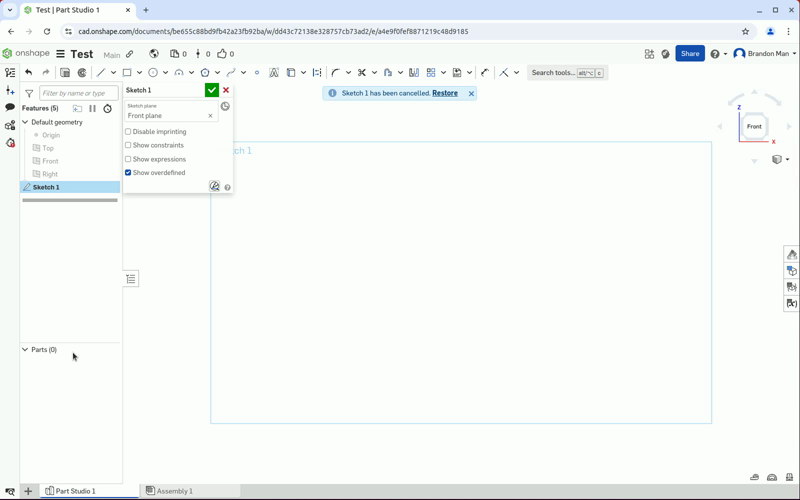
key(y)
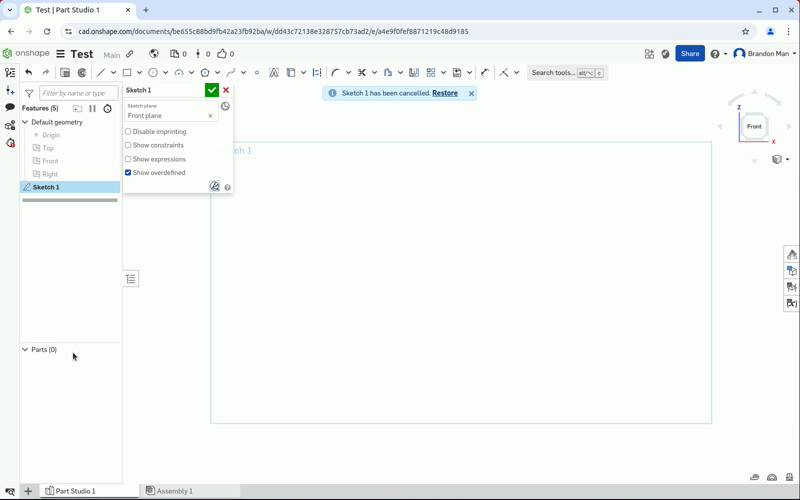
key(l)
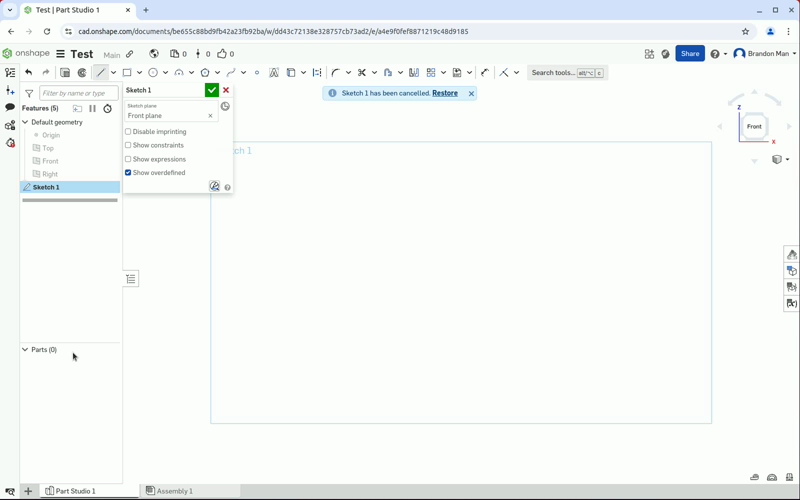
key_down(shift)
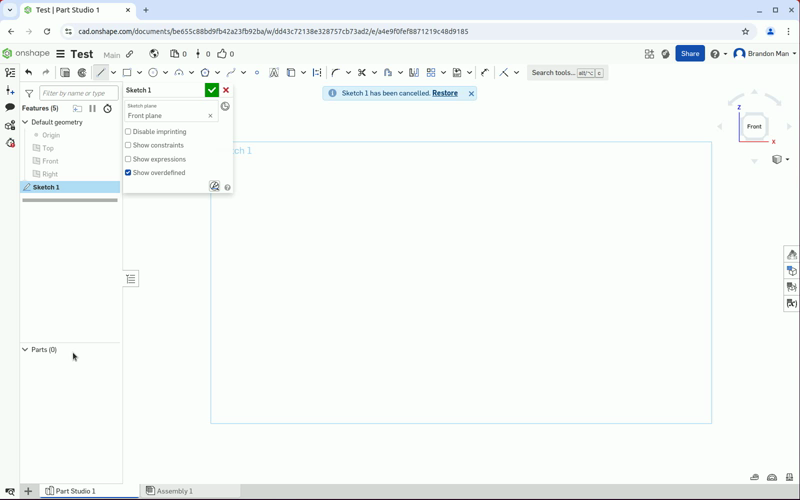
mouse_move(395, 395)
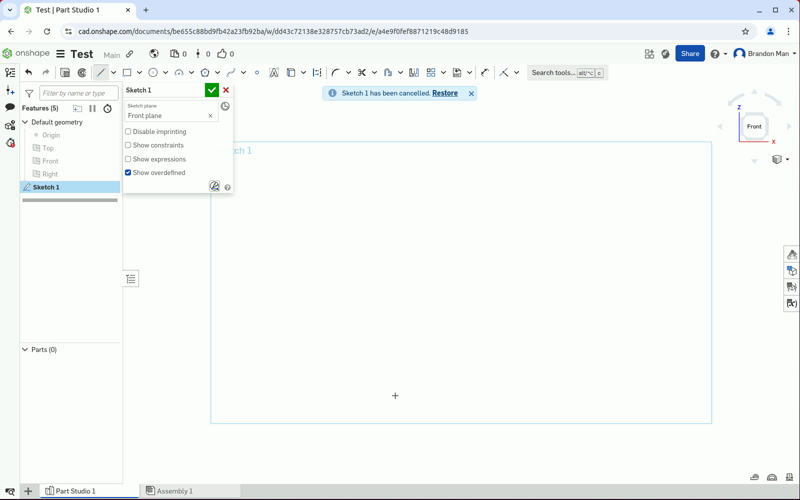
click(395, 395)
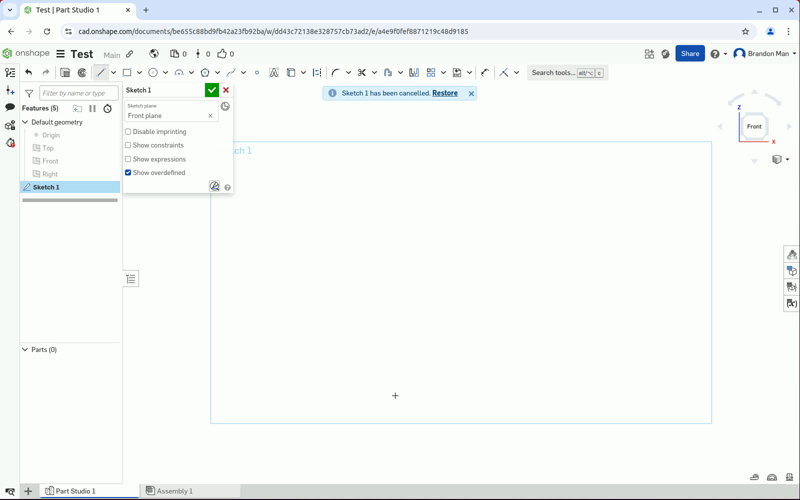
key_up(shift)
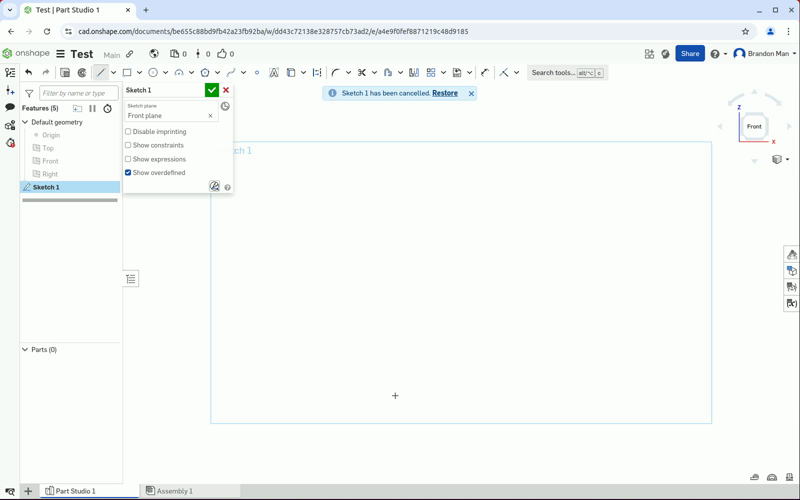
key_down(shift)
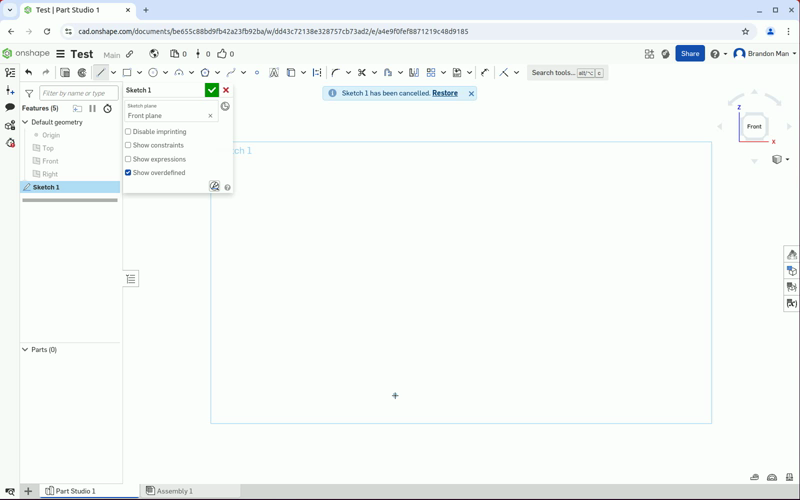
mouse_move(524, 395)
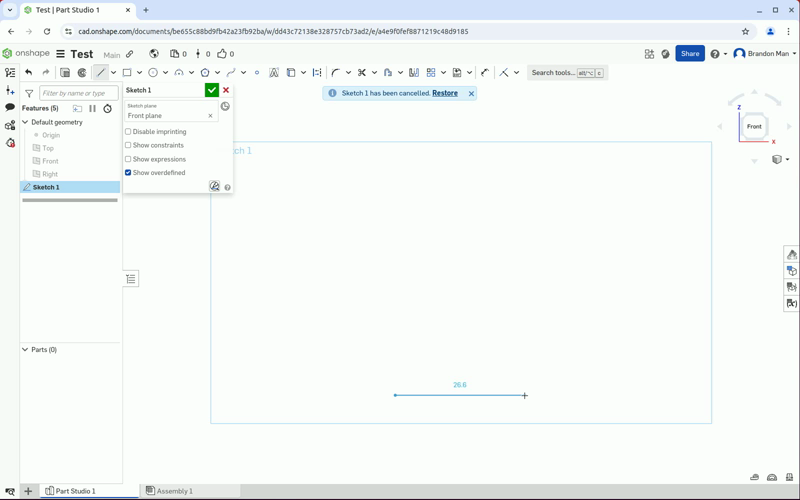
click(524, 395)
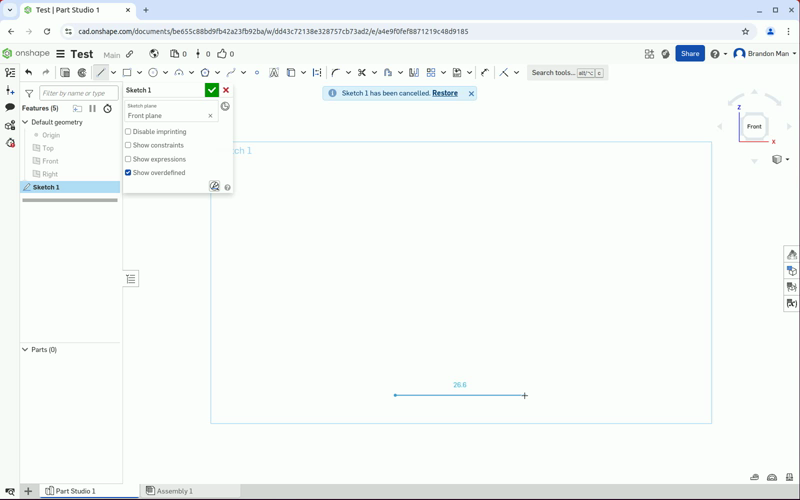
key_up(shift)
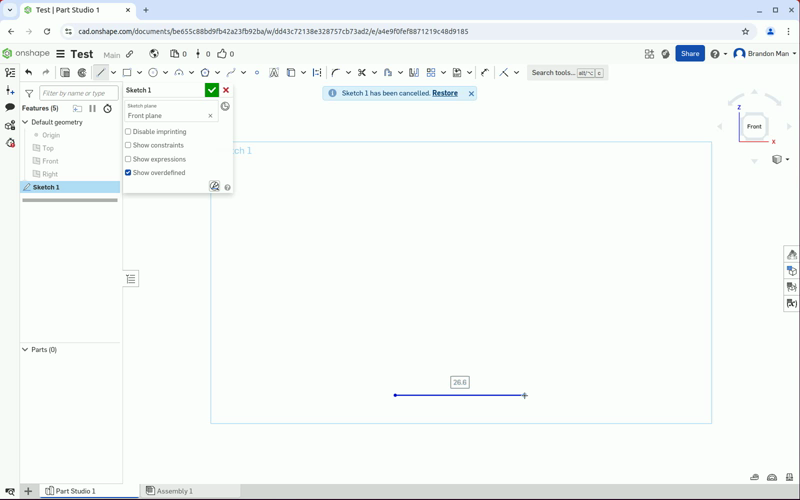
key_down(shift)
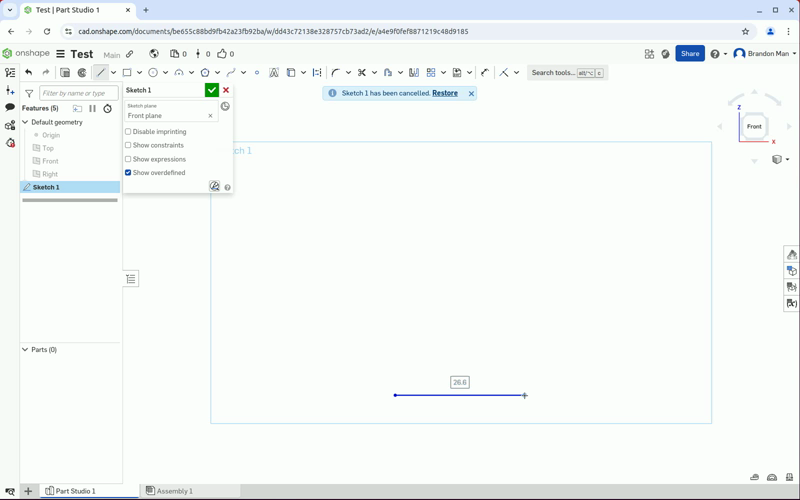
mouse_move(524, 216)
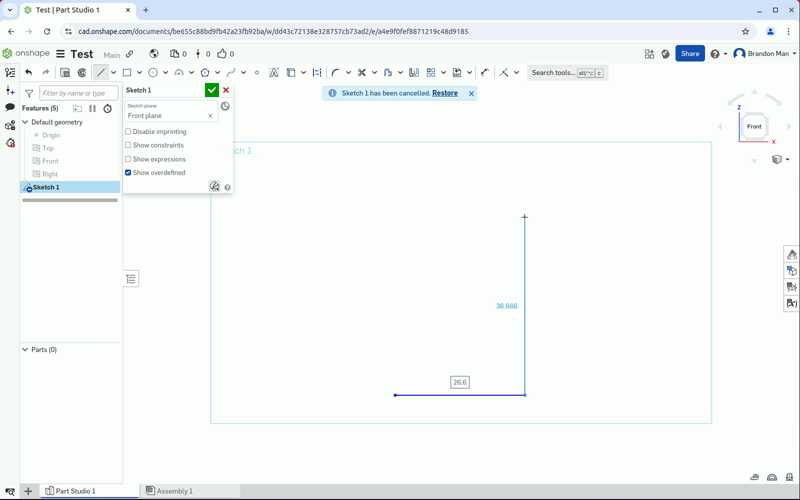
click(524, 216)
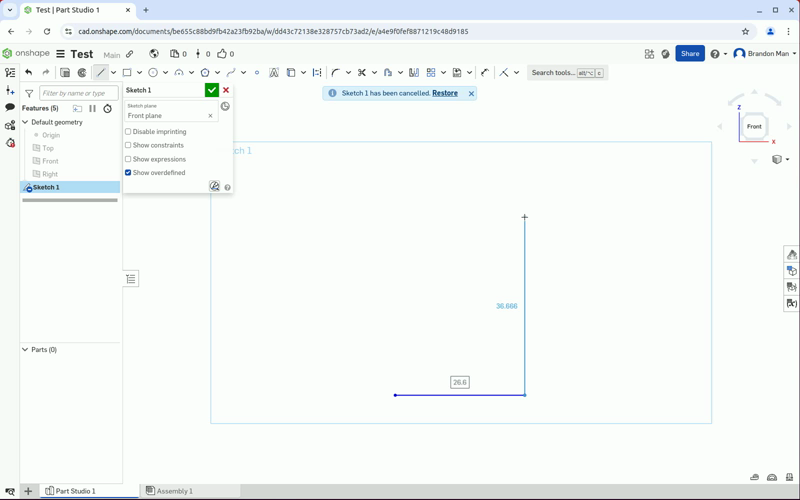
key_up(shift)
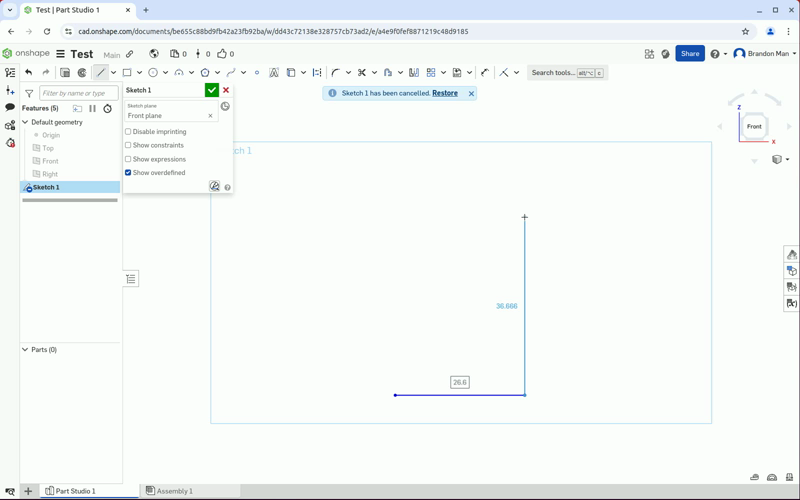
key_down(shift)
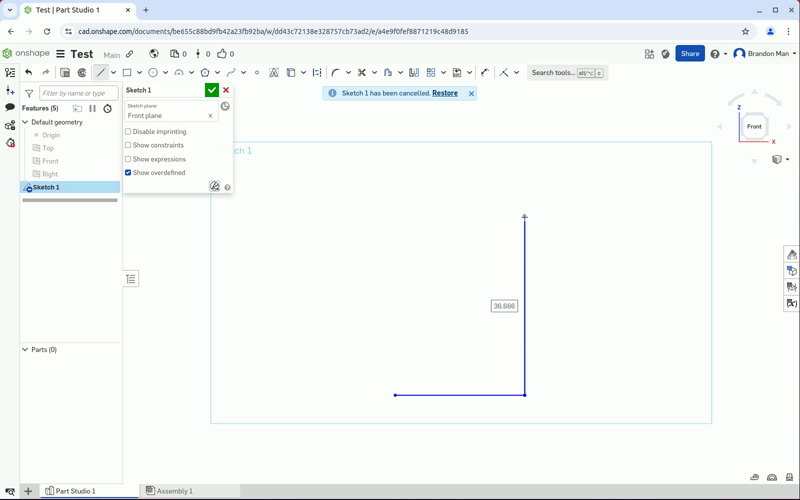
mouse_move(460, 216)
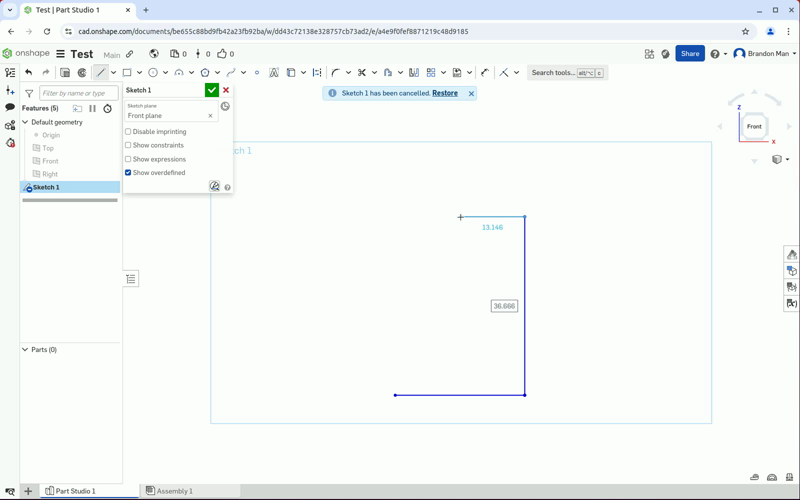
click(460, 216)
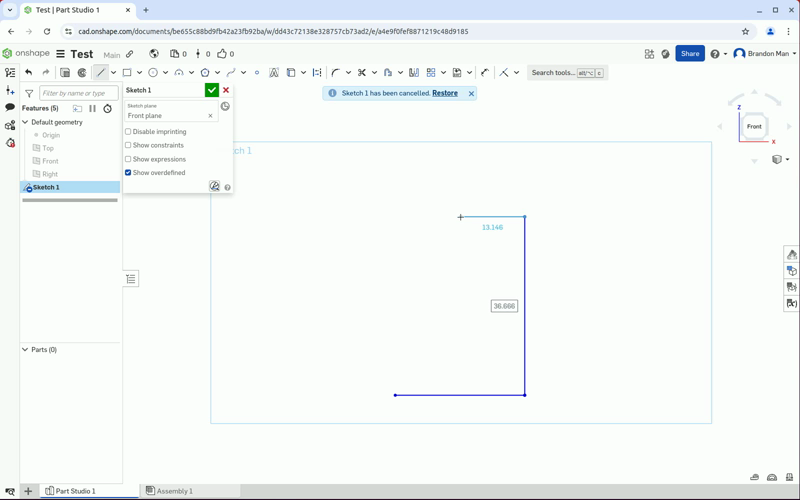
key_up(shift)
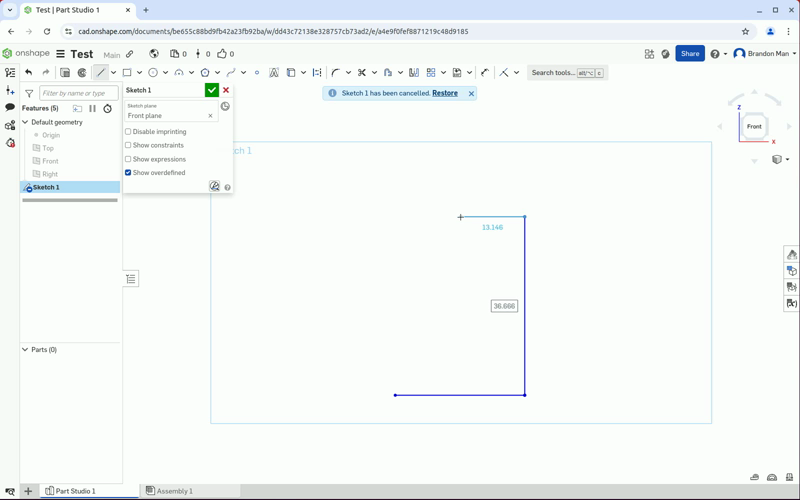
key_down(shift)
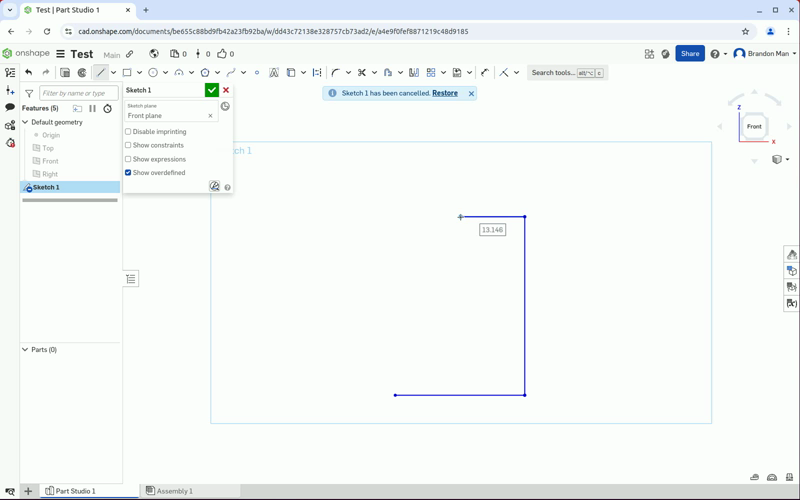
mouse_move(395, 282)
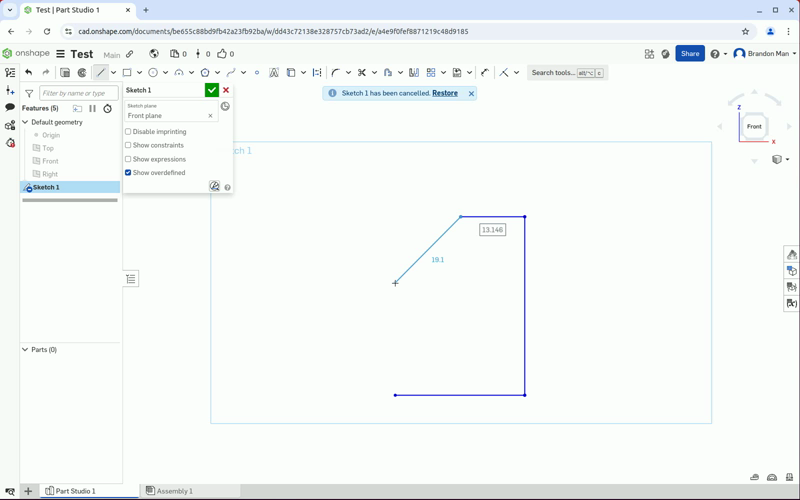
click(395, 282)
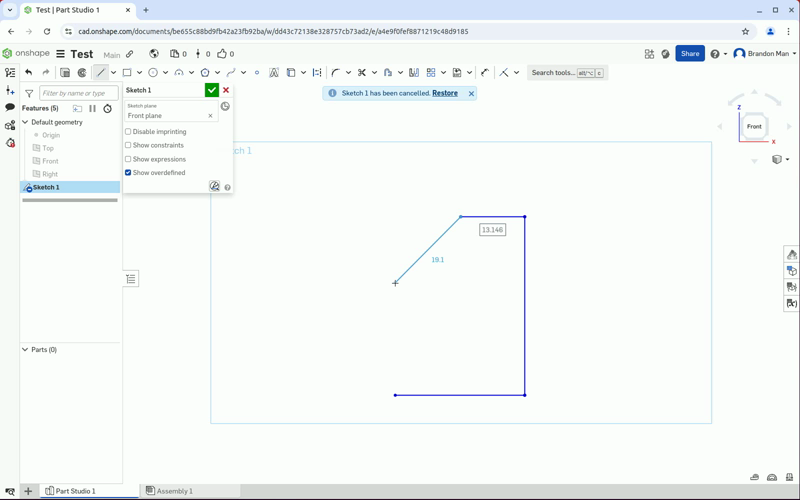
key_up(shift)
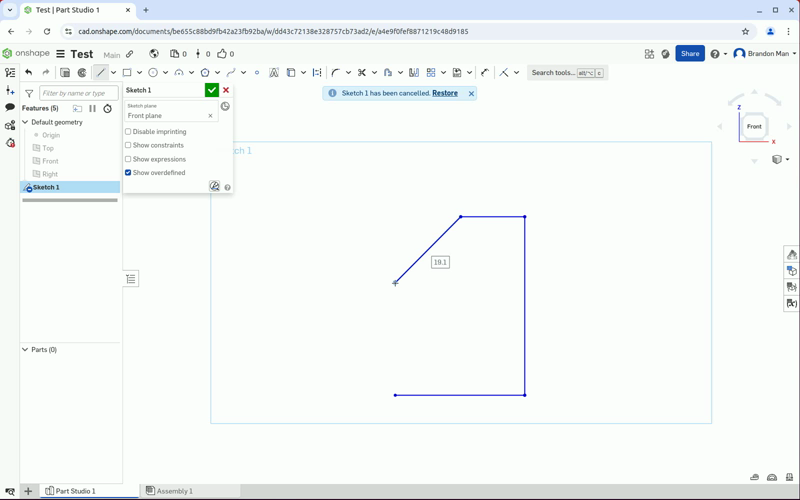
key_down(shift)
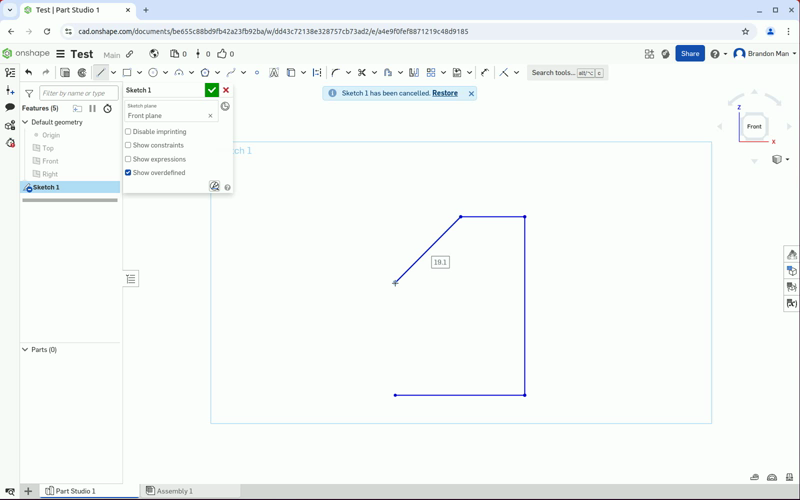
mouse_move(395, 395)
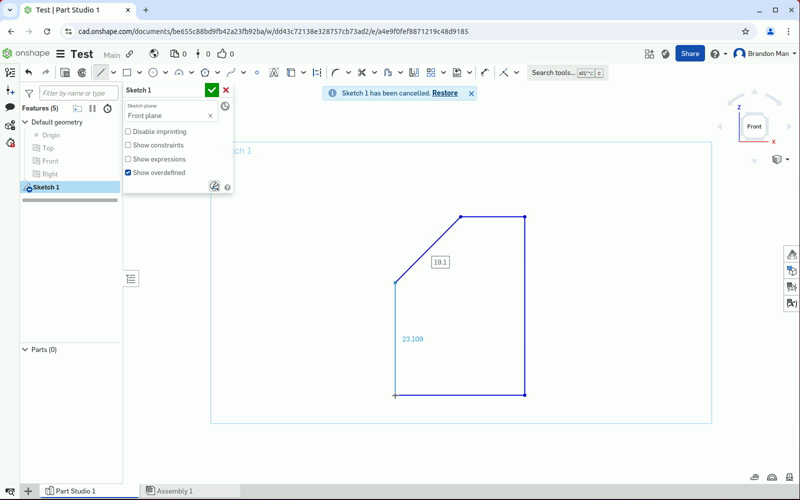
key_up(shift)
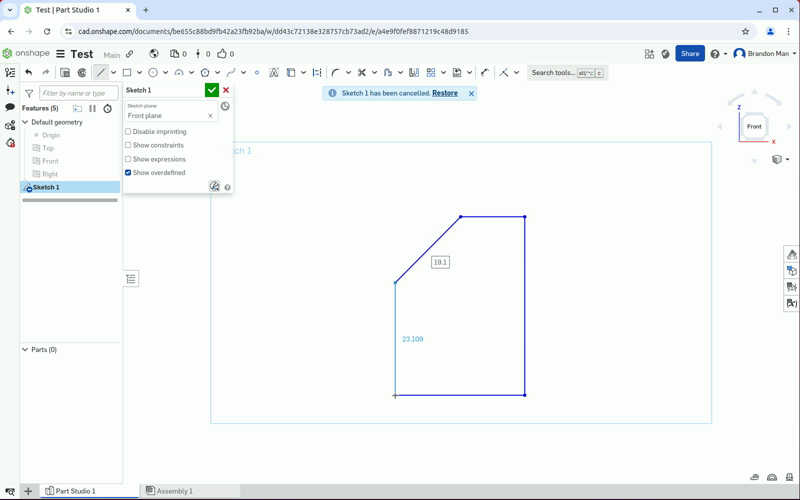
click(395, 395)
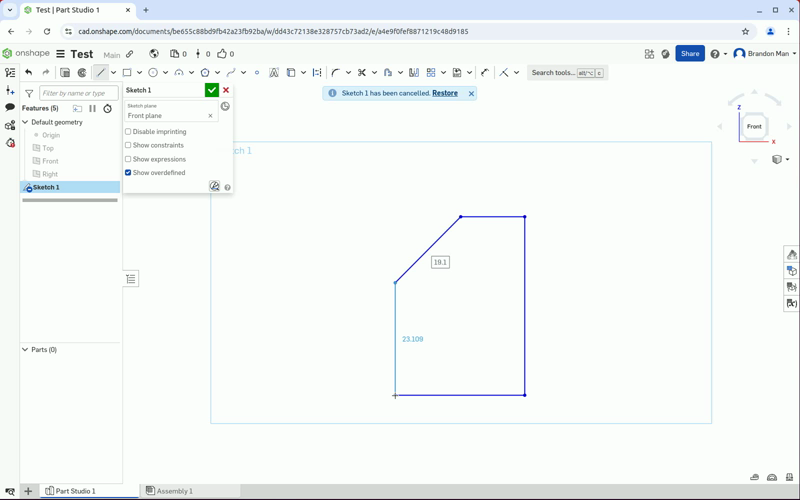
key(esc)
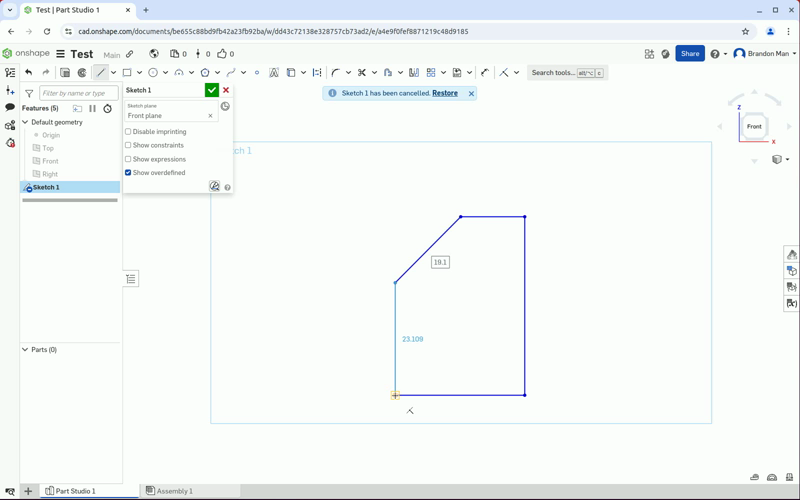
mouse_move(485, 370)
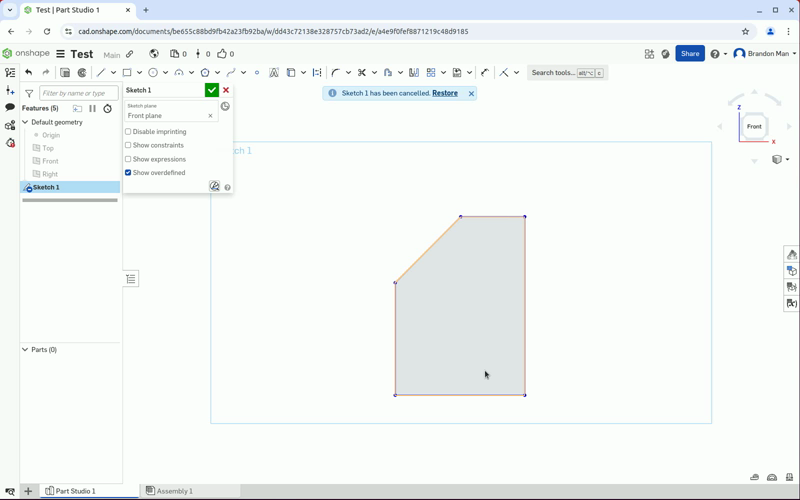
click(485, 370)
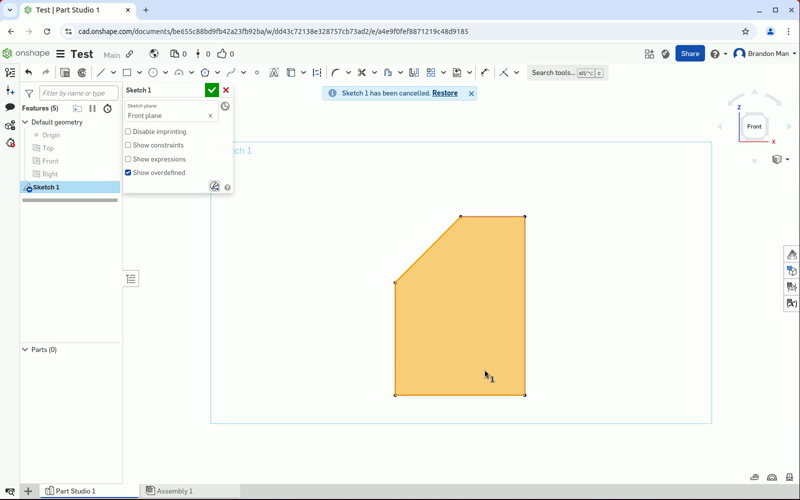
mouse_move(73, 352)
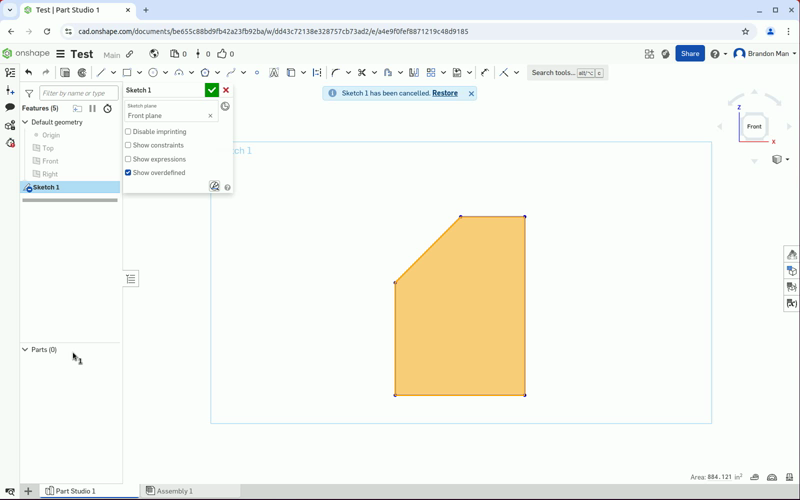
key(shift+y)
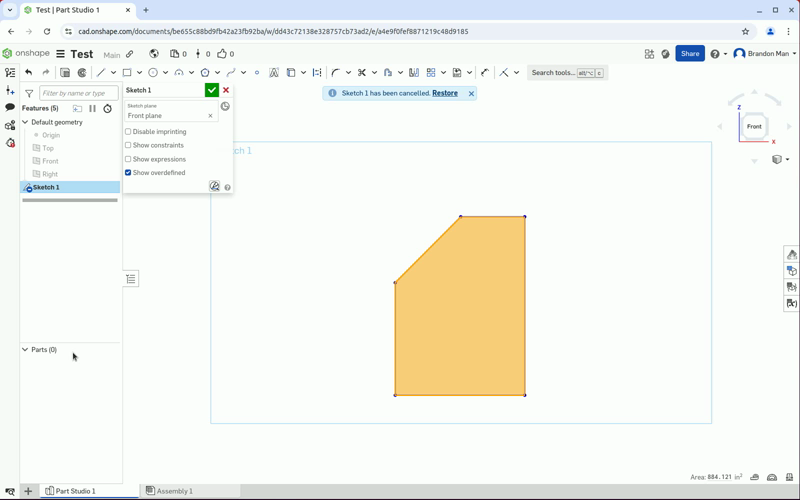
key(shift+e)
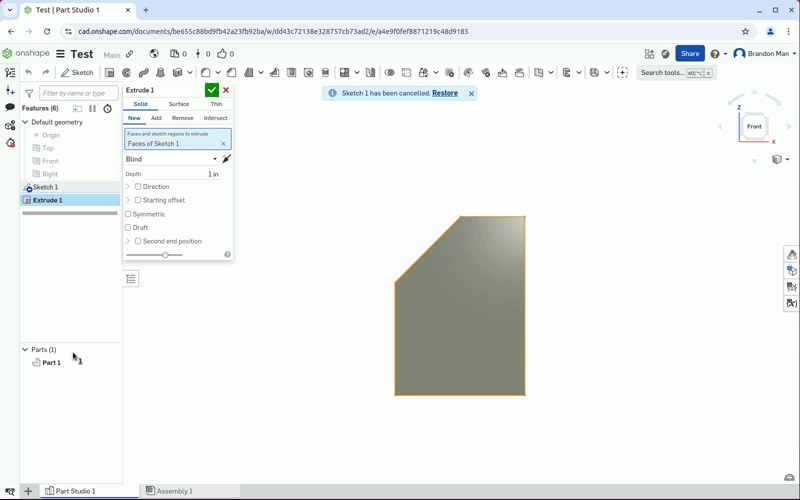
mouse_move(143, 106)
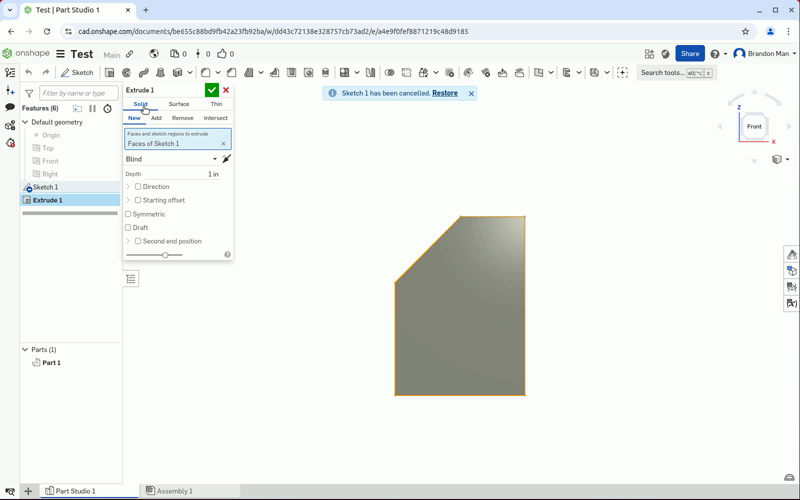
click(143, 106)
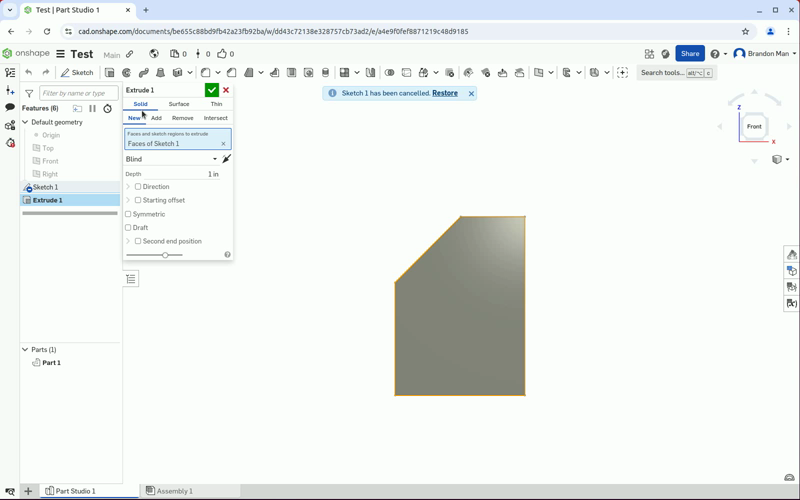
mouse_move(137, 120)
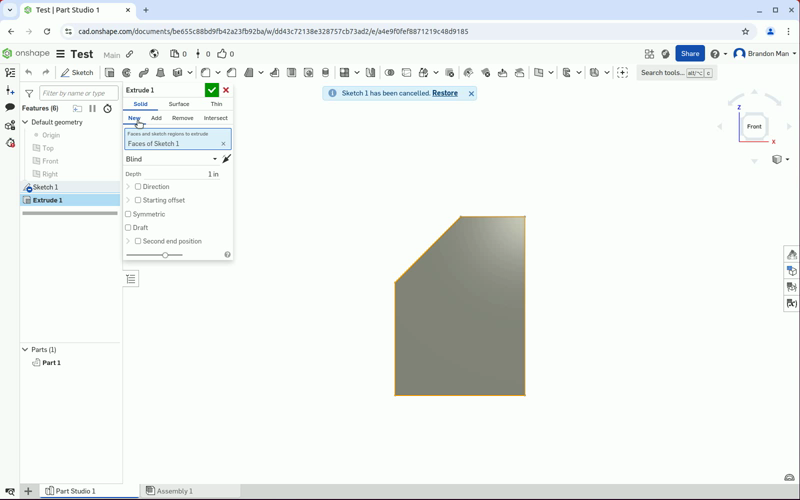
click(137, 120)
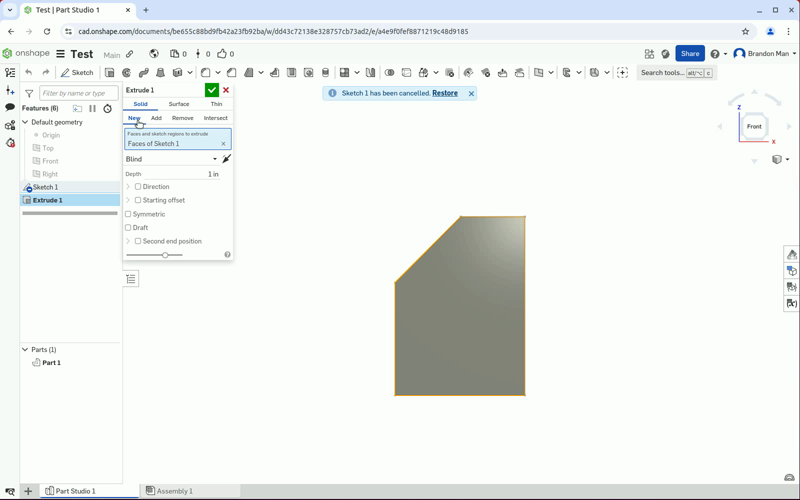
key(tab, 4)
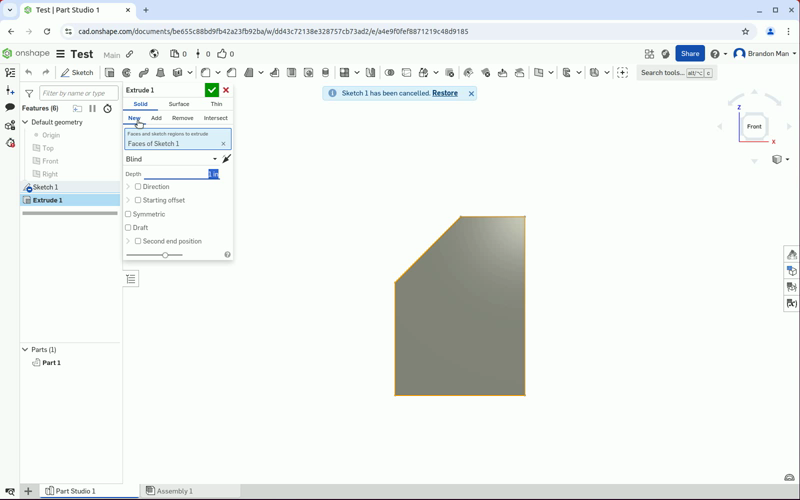
text(1.926)
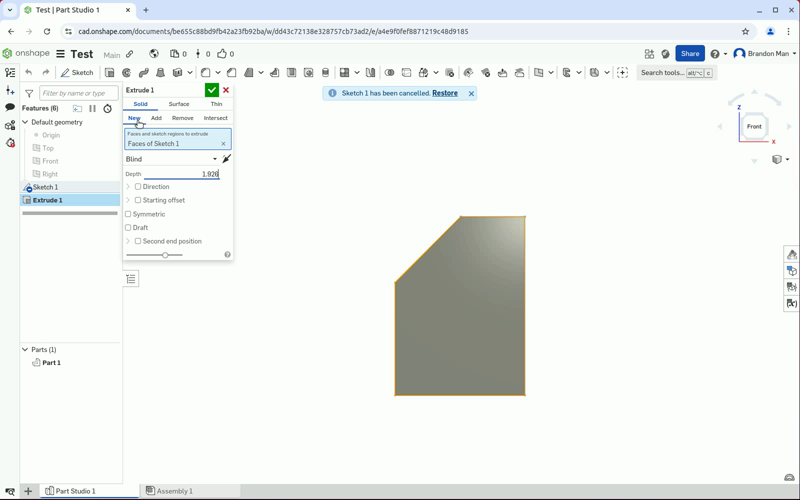
key(tab, 3)
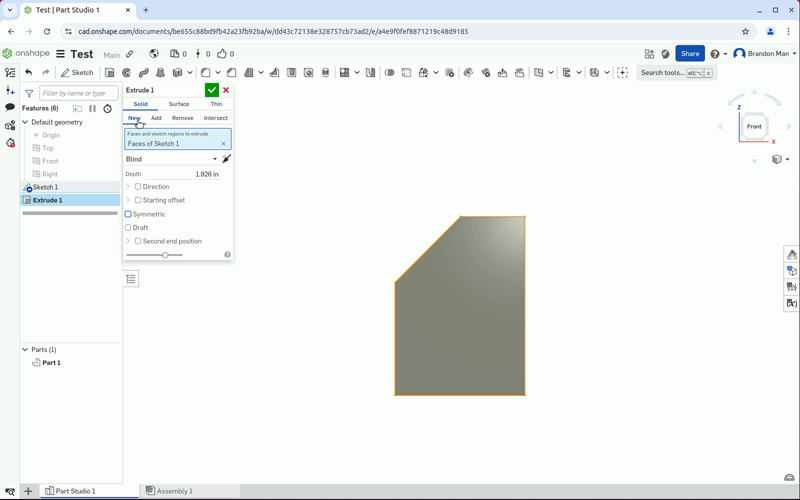
key(space)
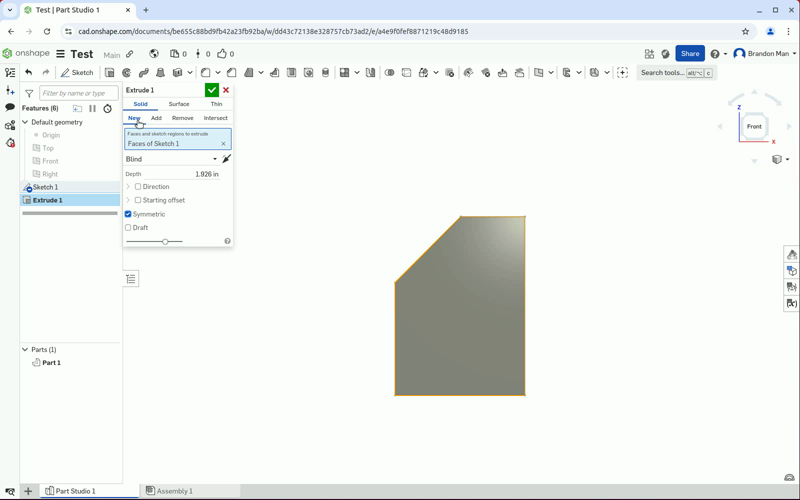
key(enter)
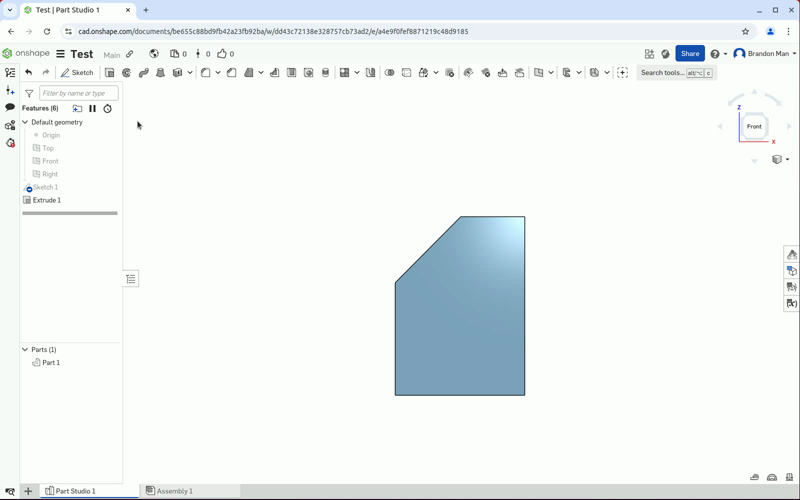
key(shift+h)
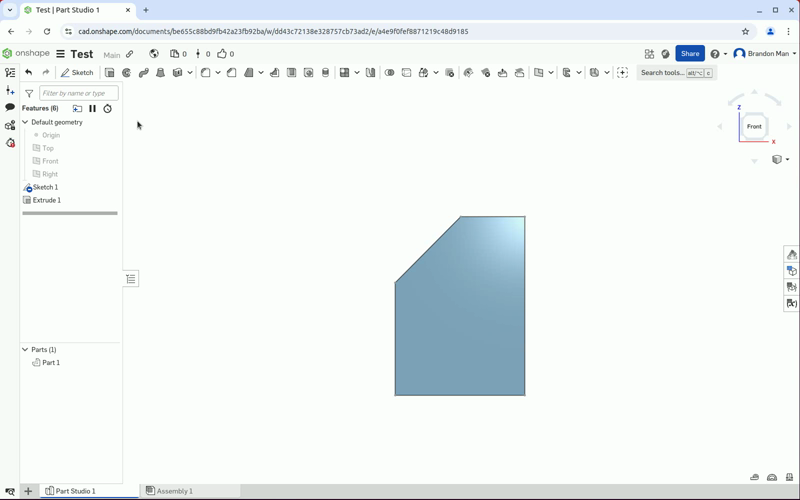
key(shift+h)
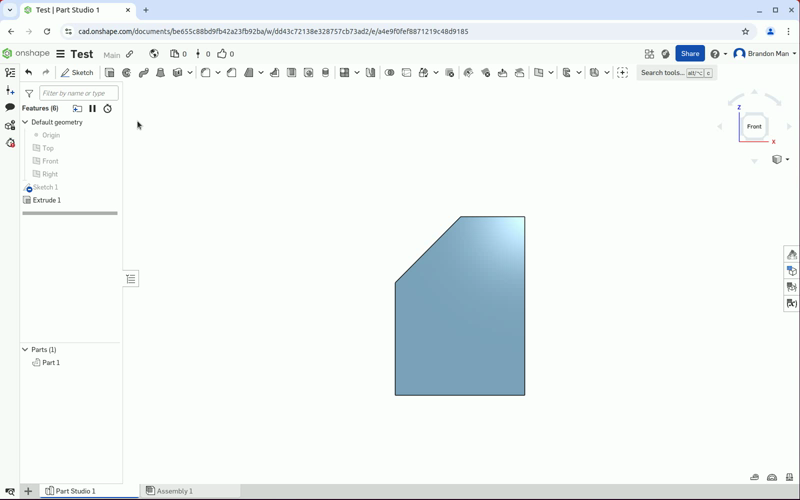
mouse_move(73, 189)
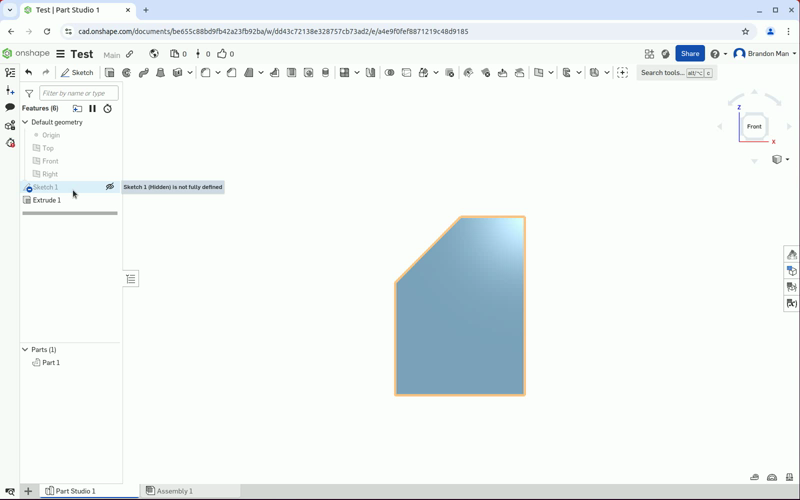
click(73, 189)
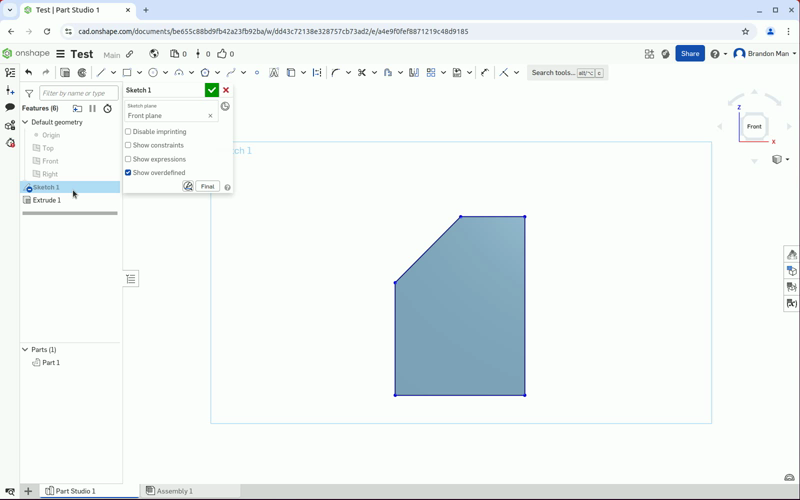
mouse_move(229, 92)
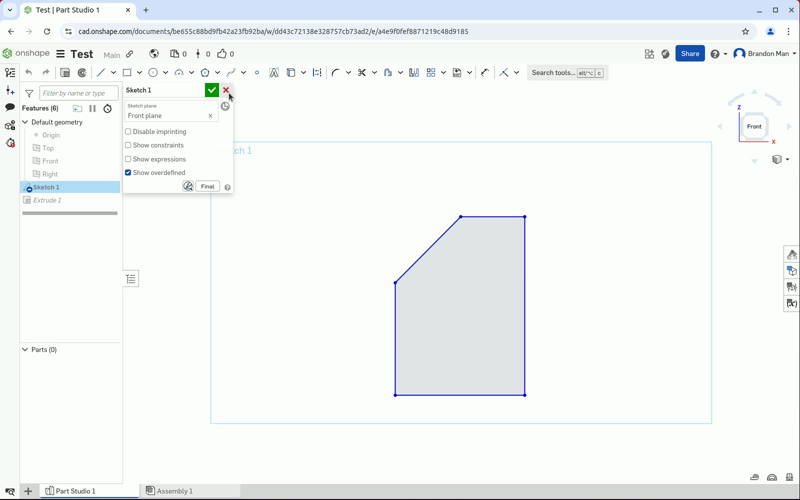
click(229, 92)
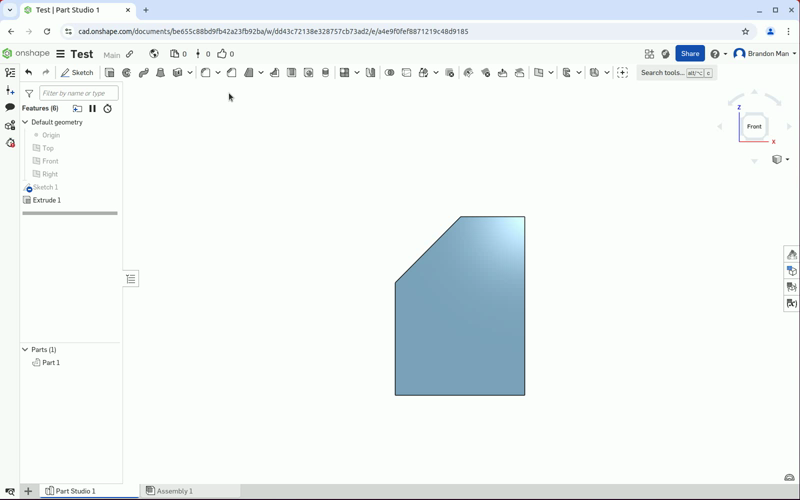
mouse_move(541, 75)
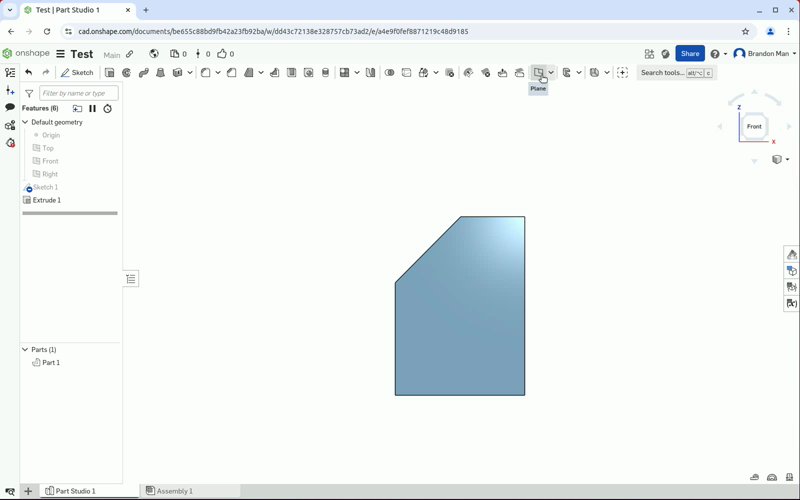
click(541, 75)
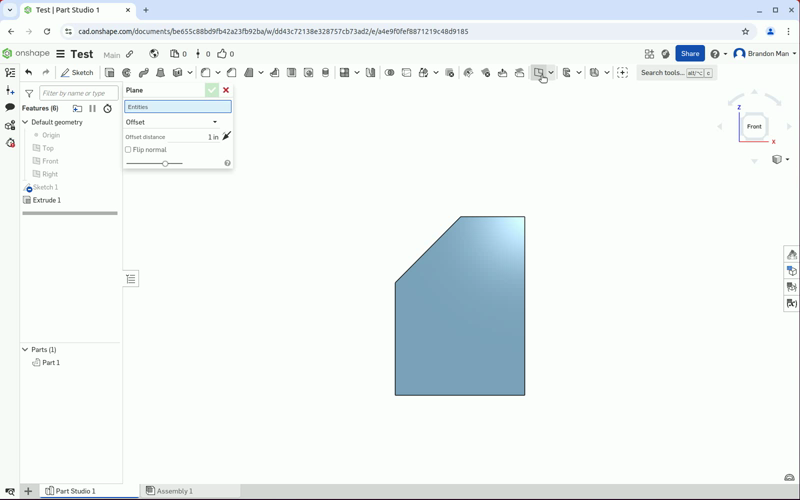
mouse_move(73, 163)
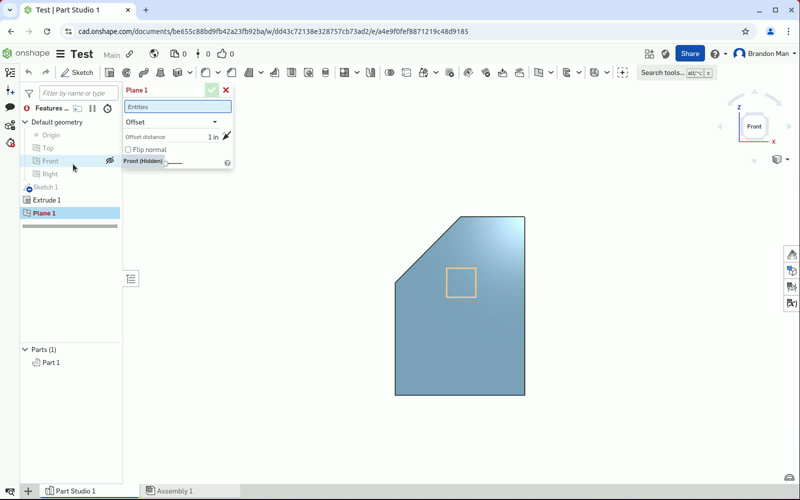
click(73, 163)
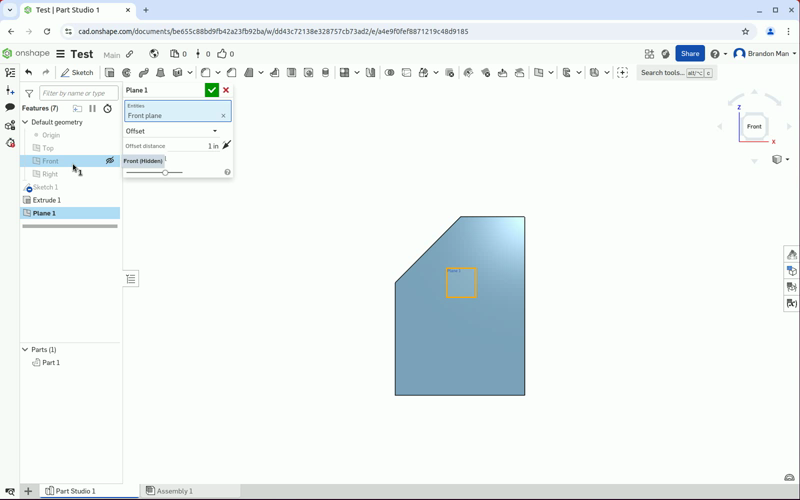
key(tab, 2)
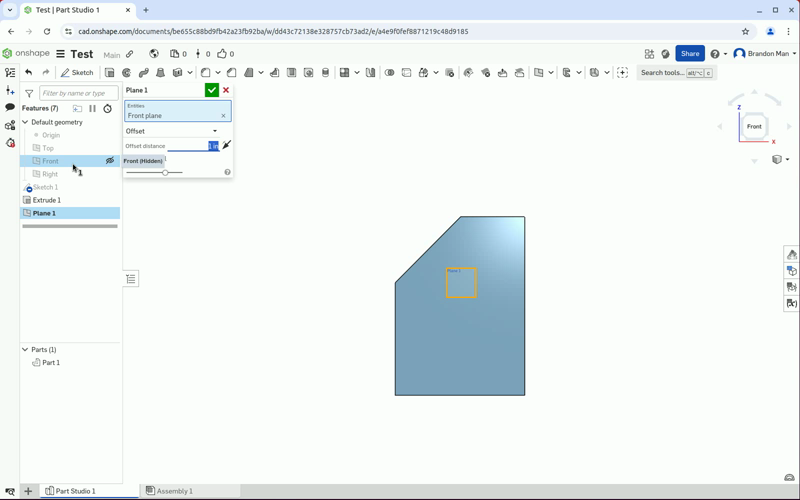
text(0.955)
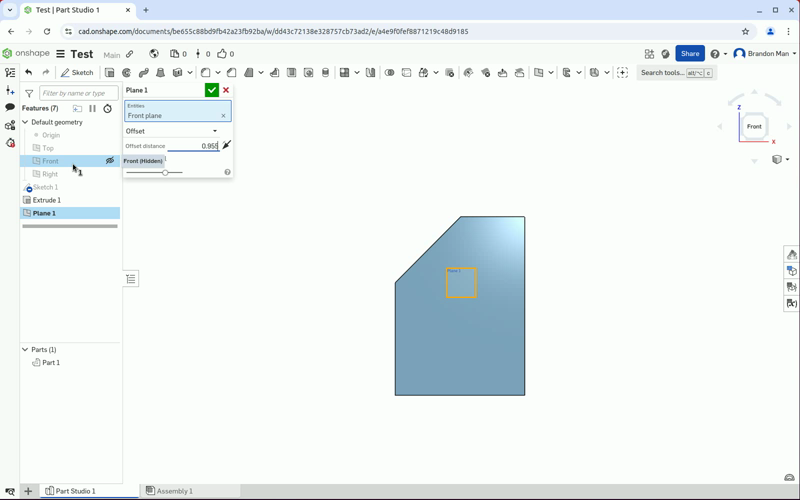
key(enter, 2)
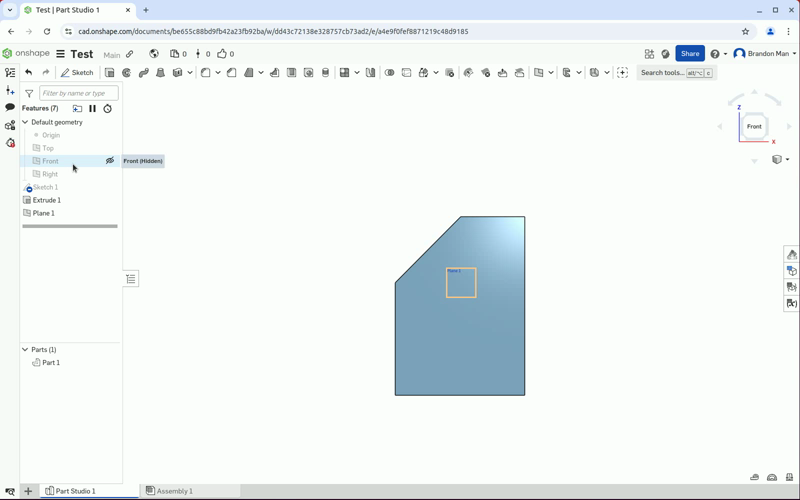
key(shift+s)
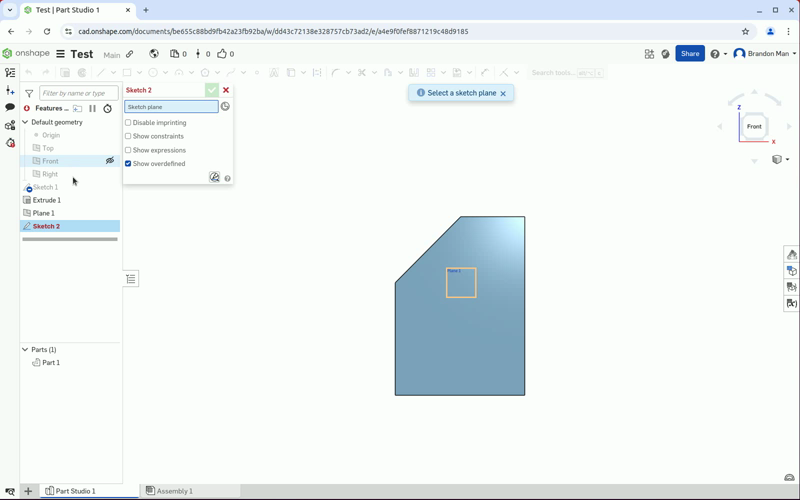
mouse_move(73, 215)
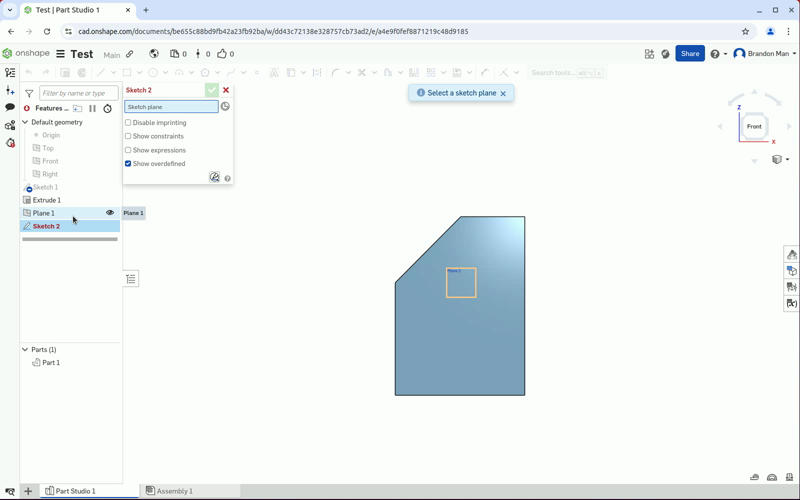
click(73, 215)
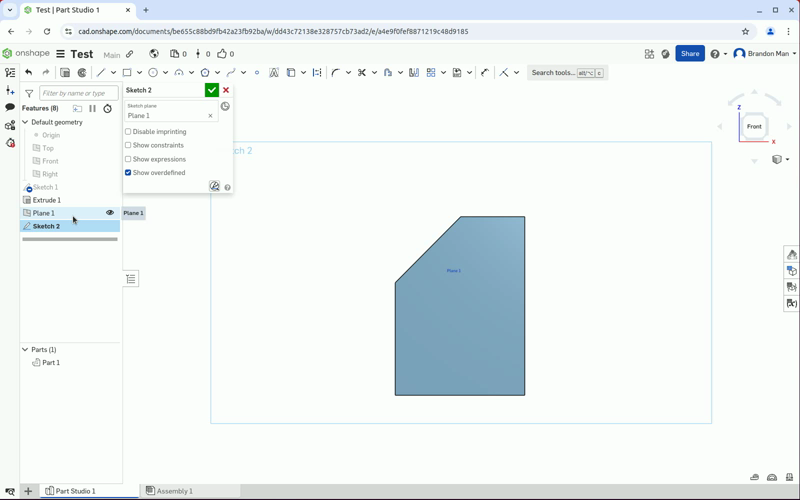
mouse_move(73, 352)
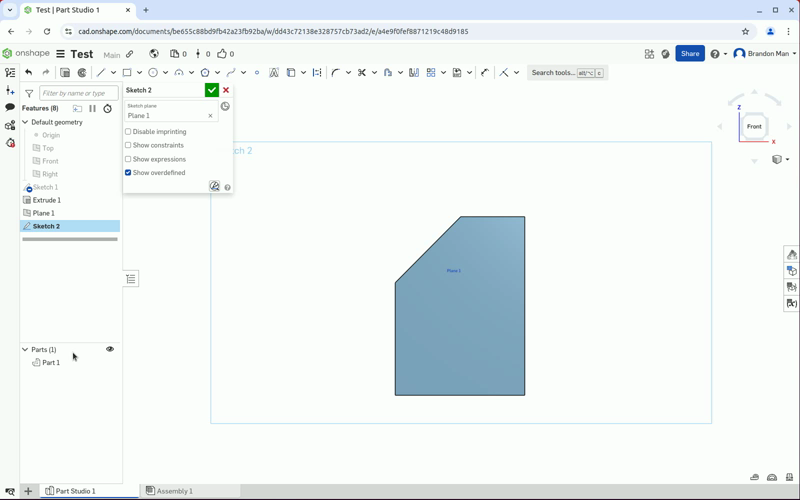
key(y)
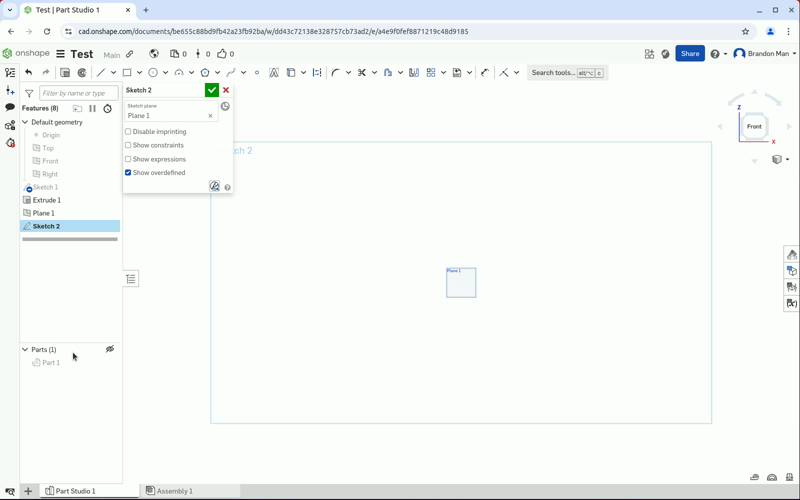
key(l)
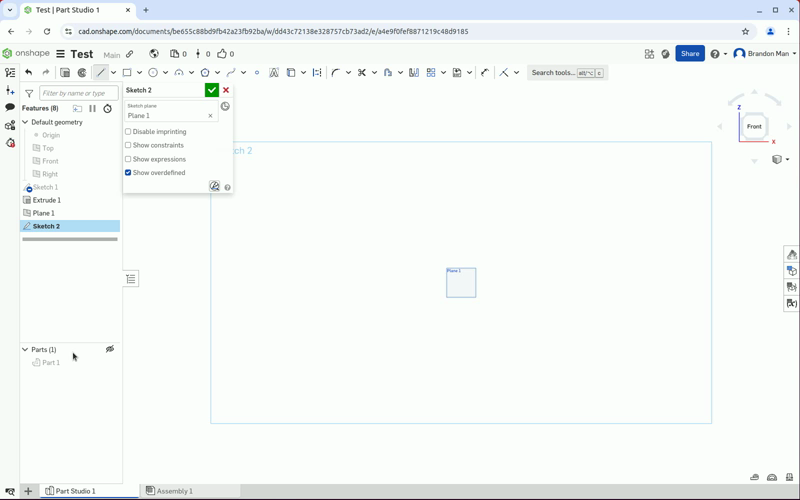
key_down(shift)
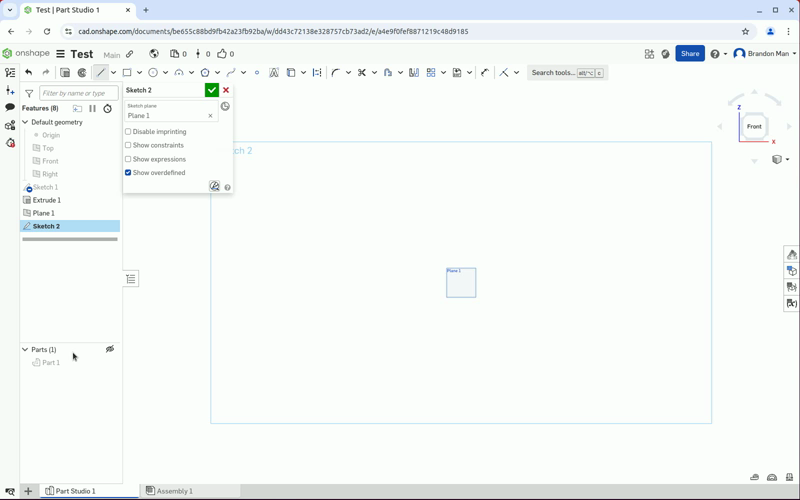
mouse_move(419, 309)
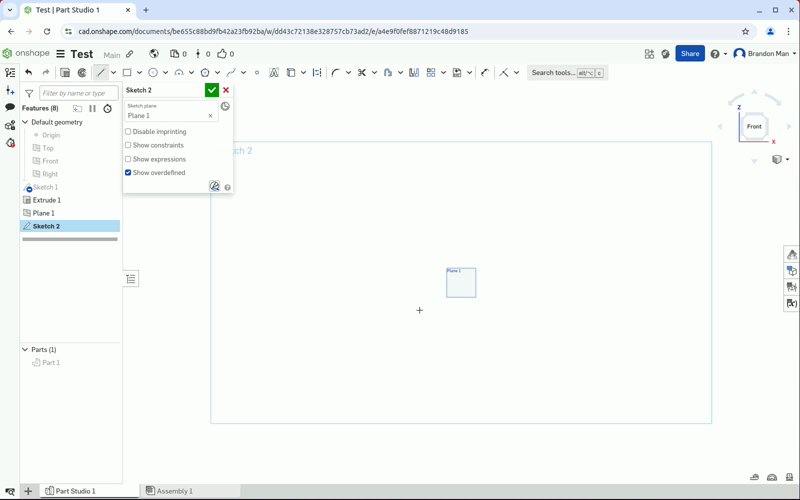
click(419, 309)
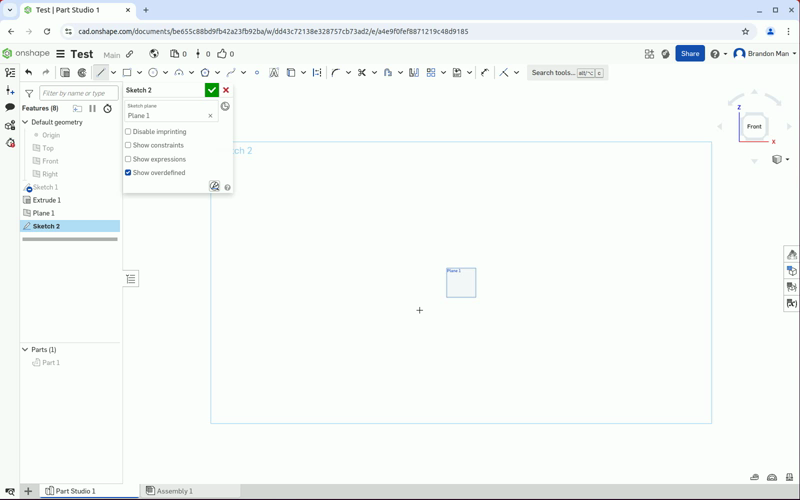
key_up(shift)
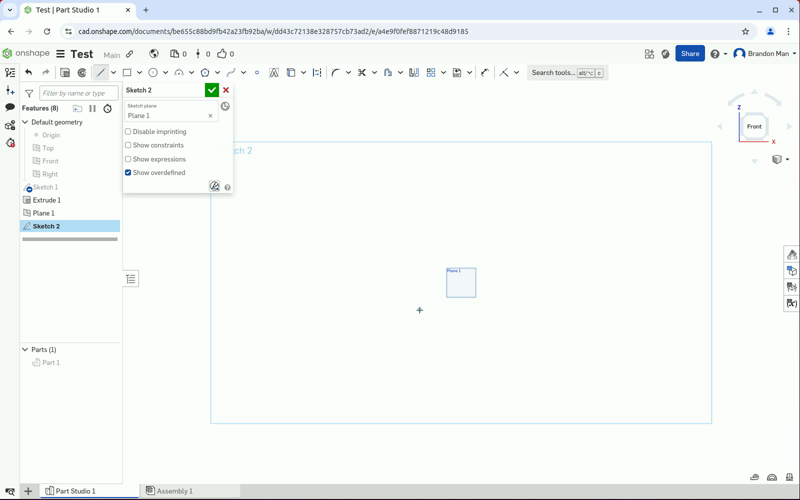
key_down(shift)
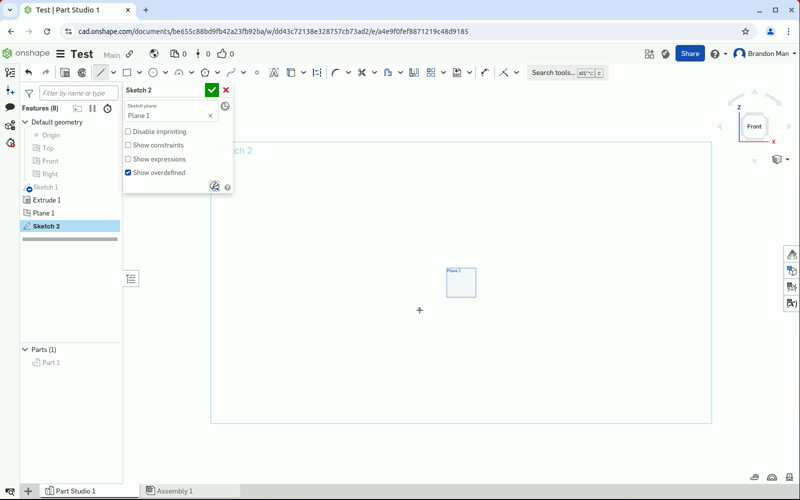
mouse_move(499, 309)
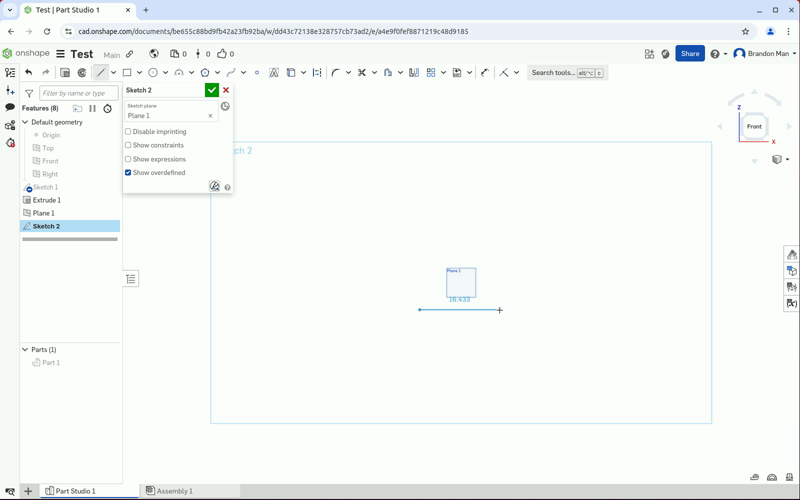
click(499, 309)
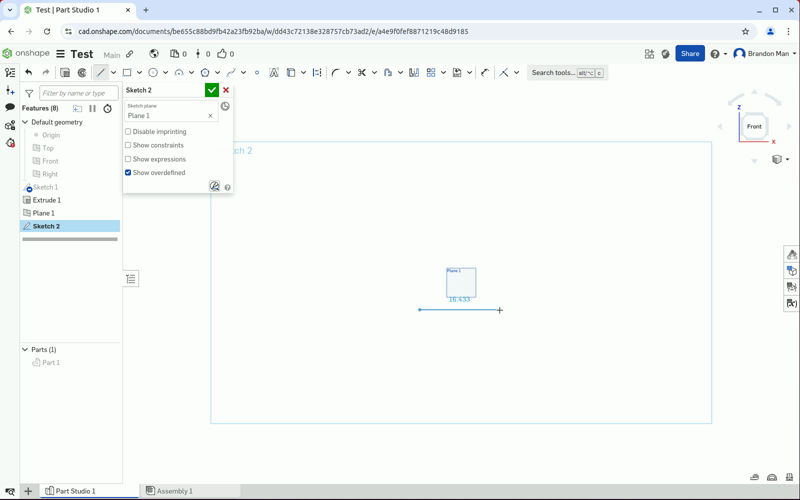
key_up(shift)
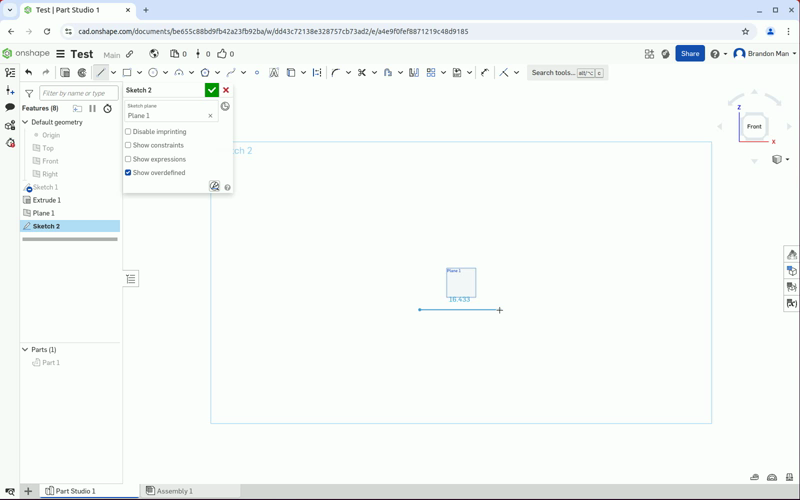
key_down(shift)
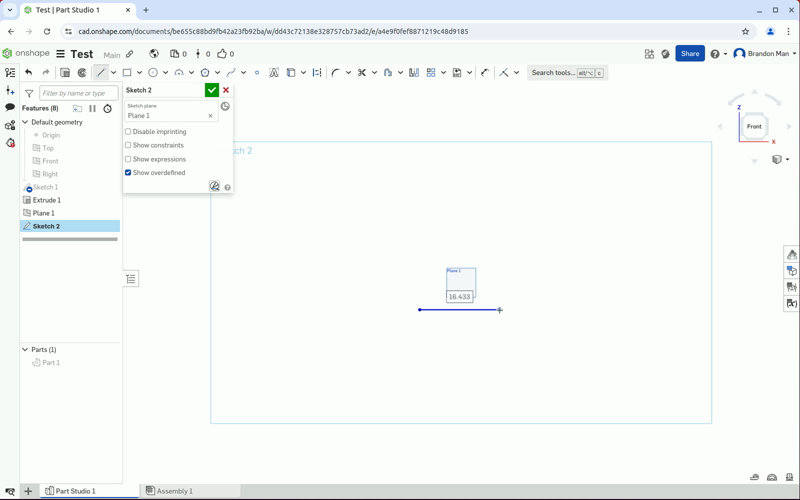
mouse_move(529, 309)
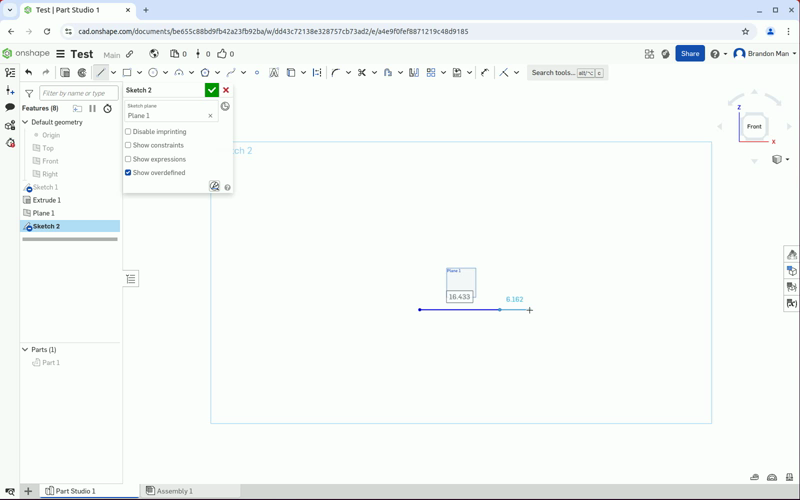
mouse_move(499, 282)
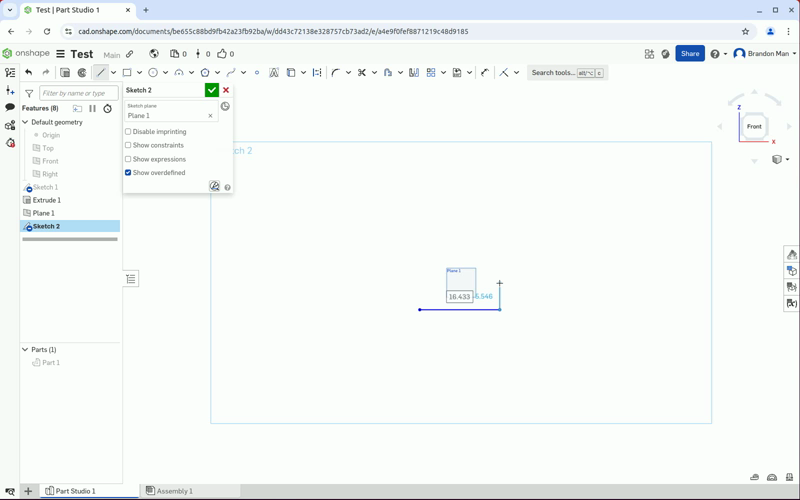
click(499, 282)
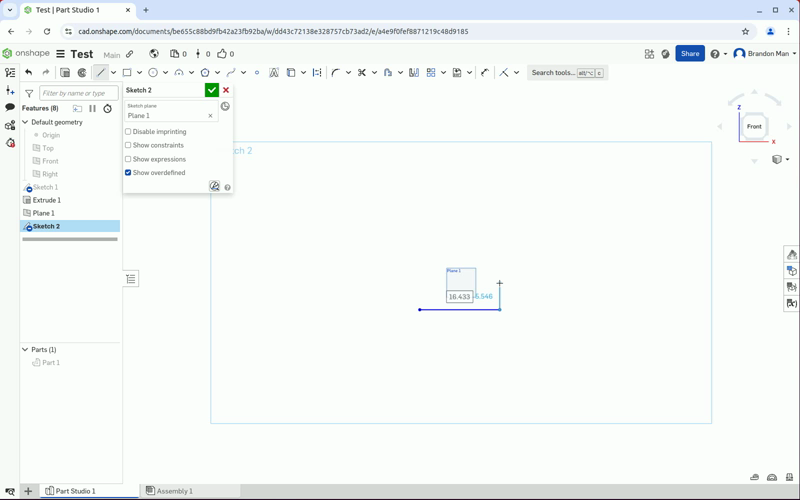
key_up(shift)
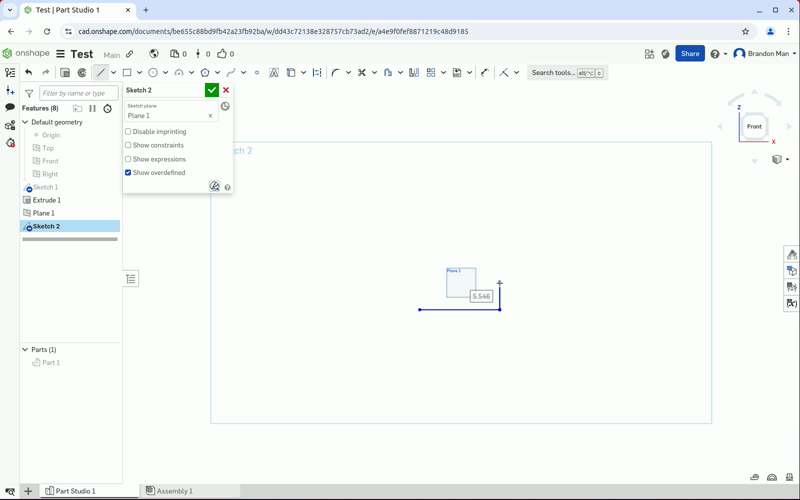
key_down(shift)
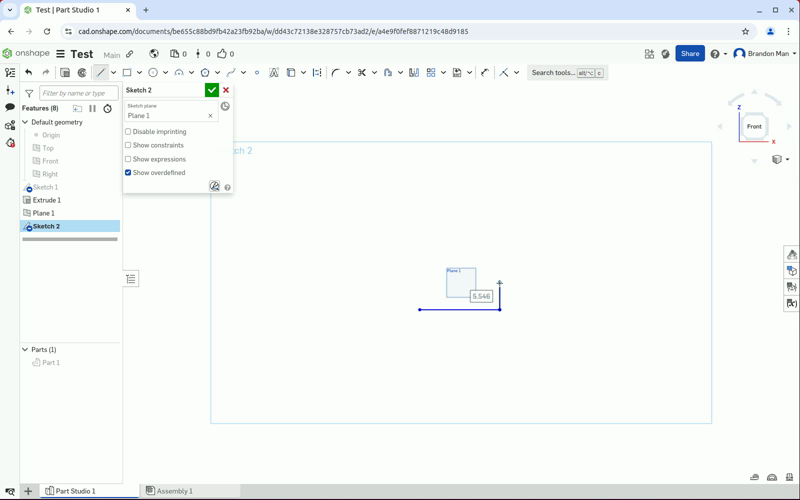
mouse_move(419, 282)
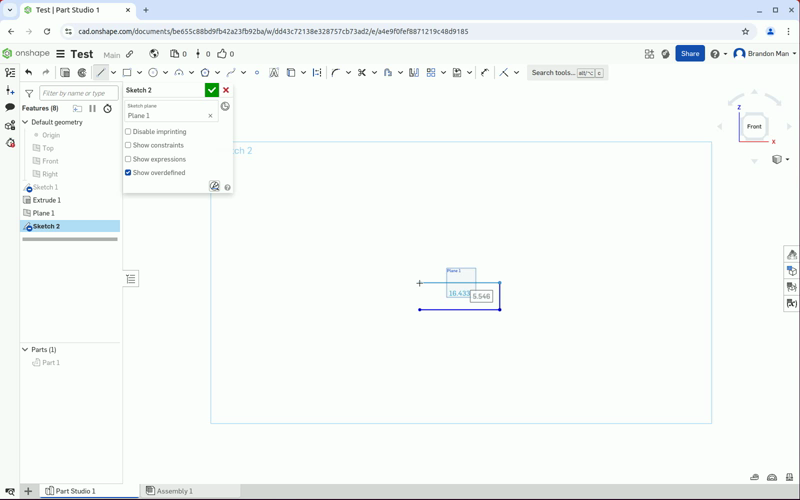
click(419, 282)
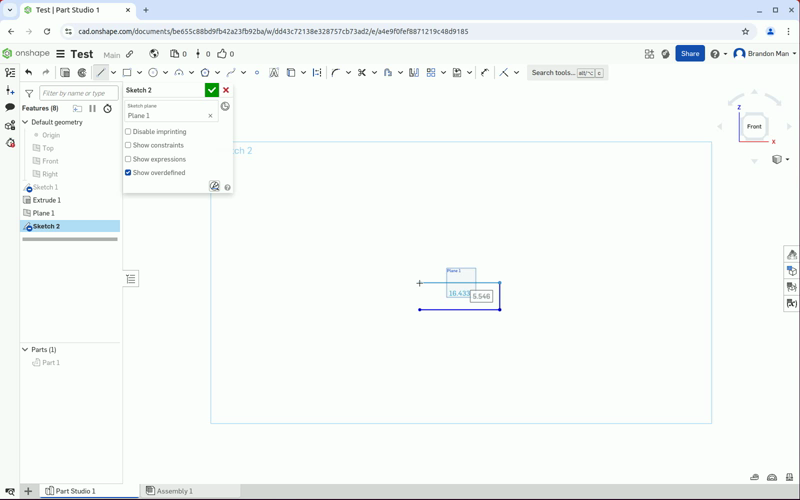
key_up(shift)
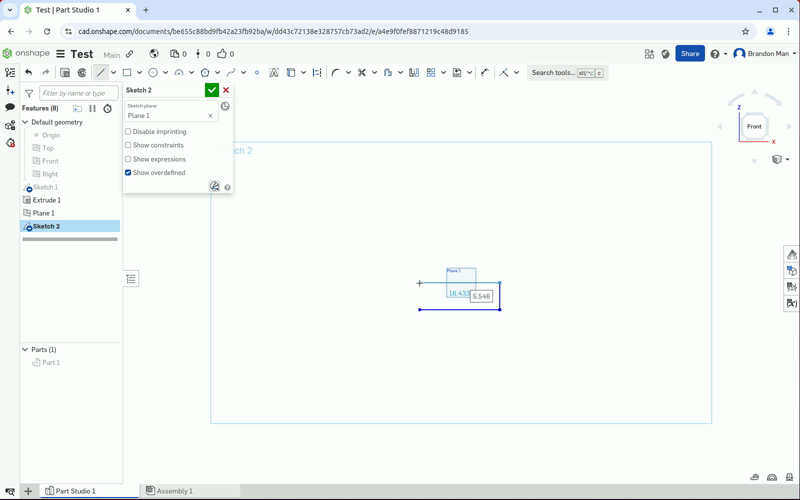
mouse_move(449, 282)
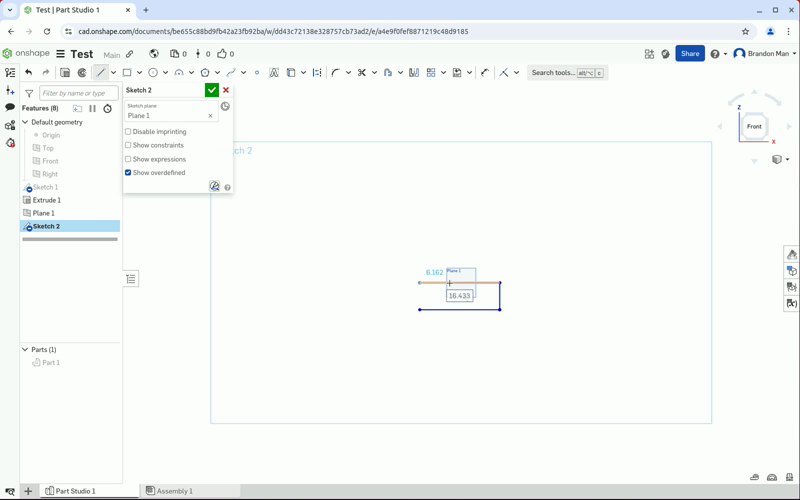
key_down(shift)
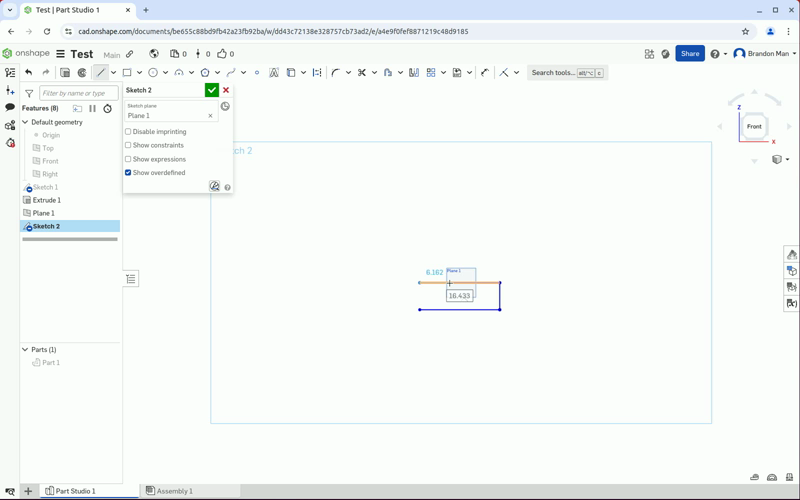
mouse_move(419, 309)
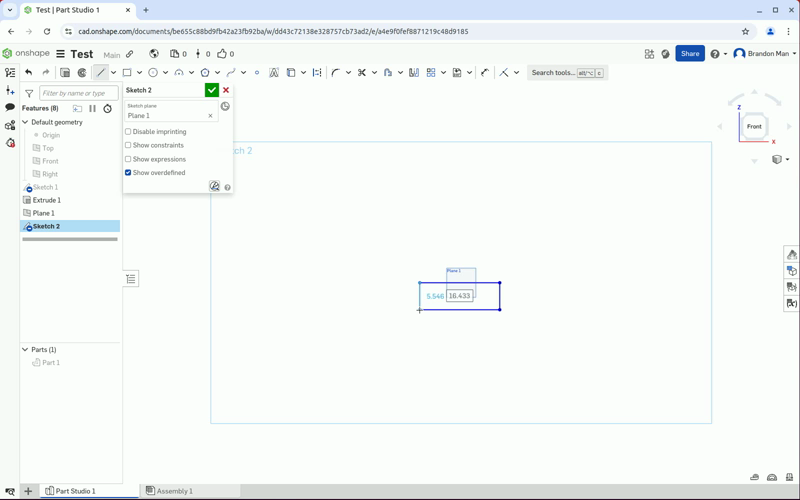
key_up(shift)
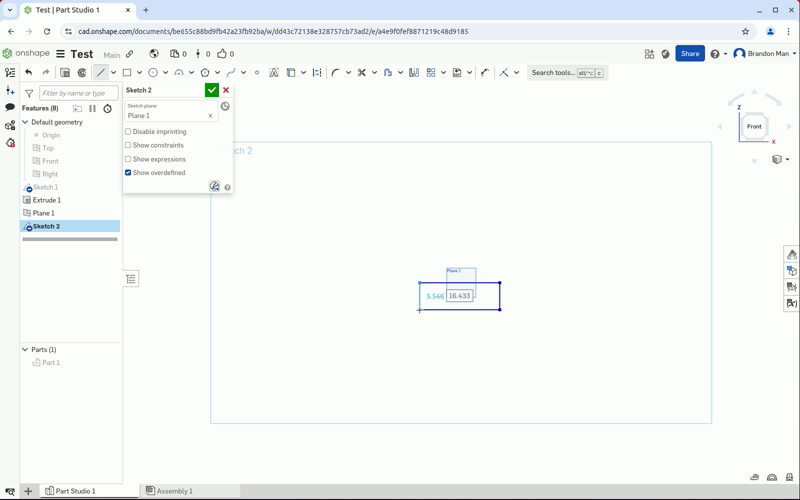
click(419, 309)
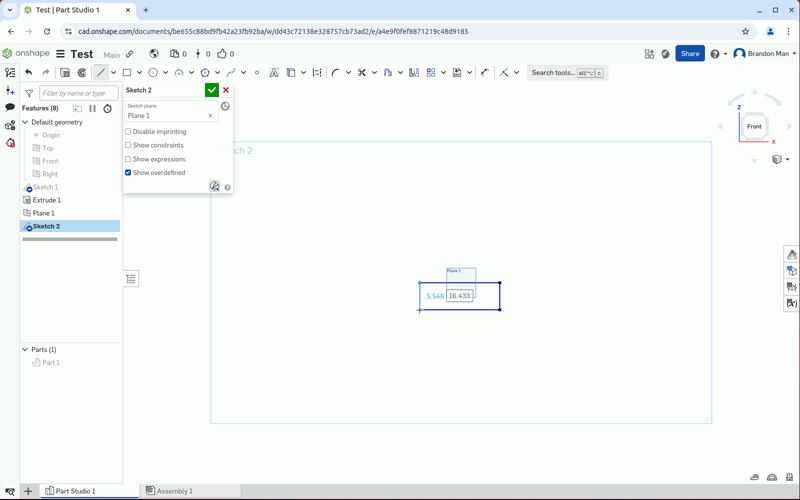
key(esc)
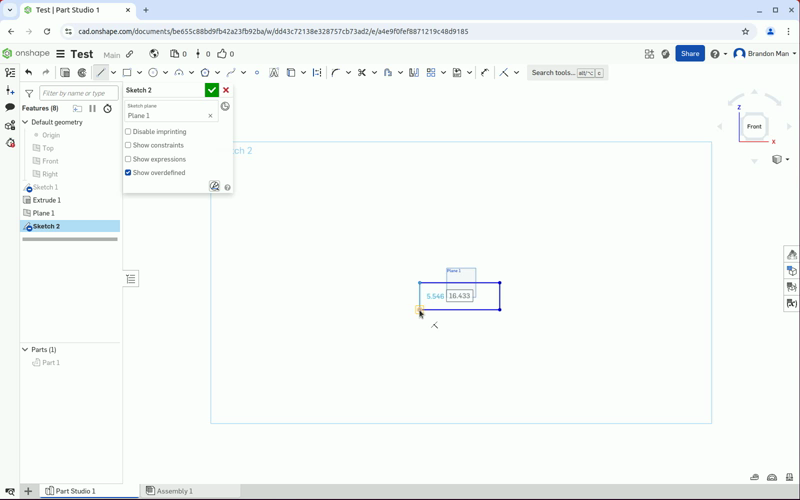
mouse_move(493, 301)
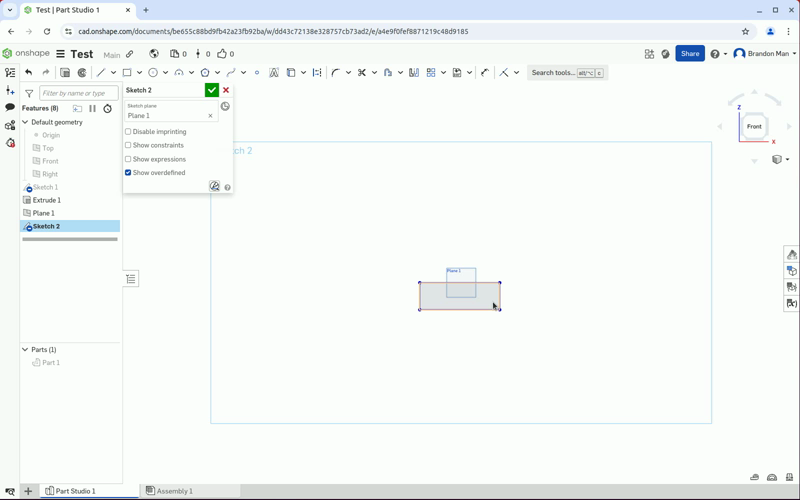
click(493, 301)
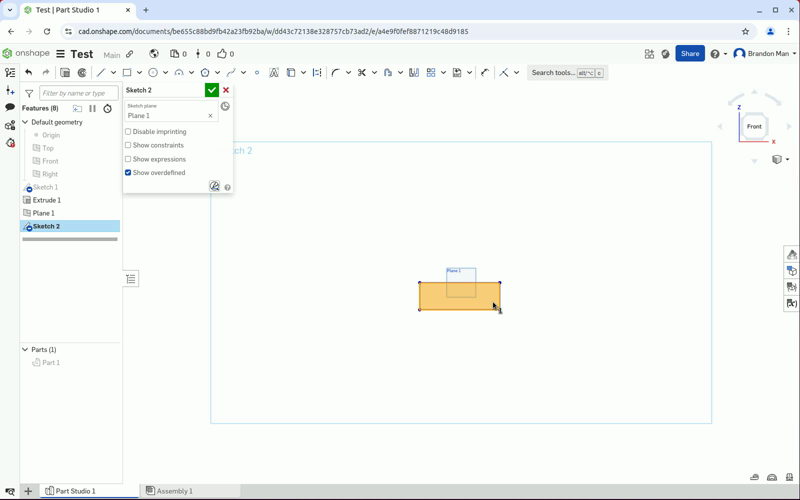
mouse_move(73, 352)
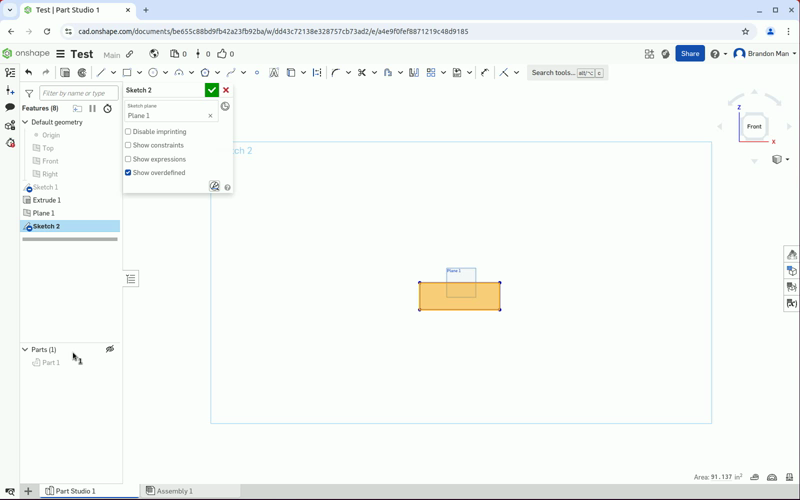
key(shift+y)
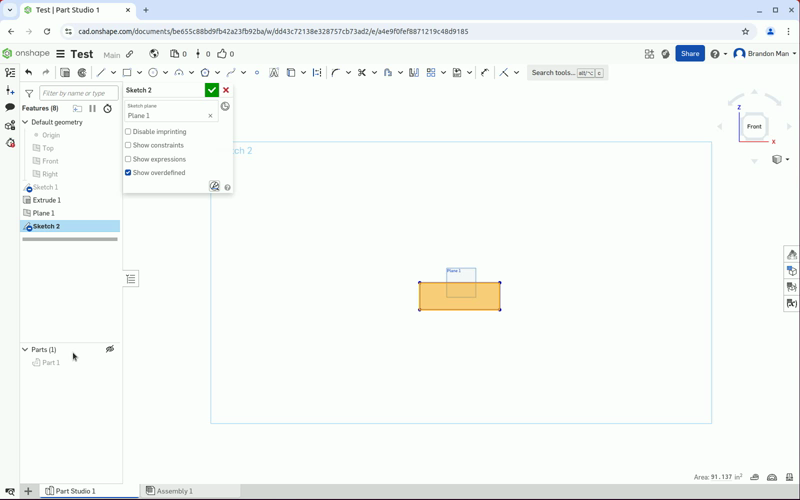
key(shift+e)
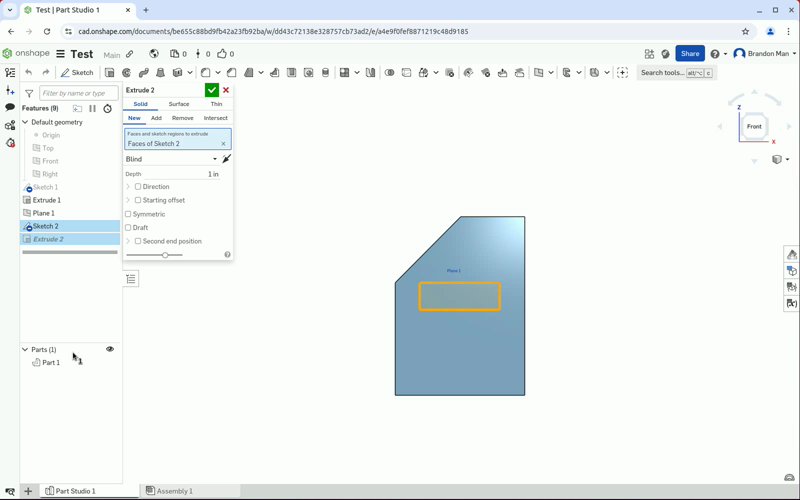
mouse_move(143, 106)
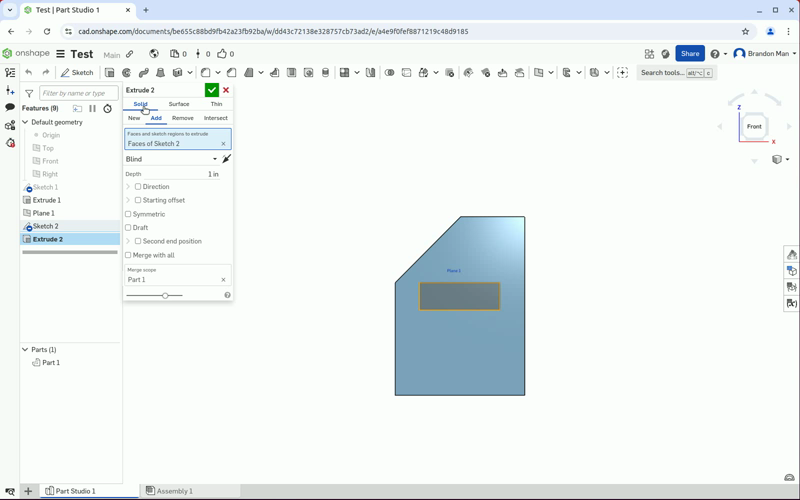
click(143, 106)
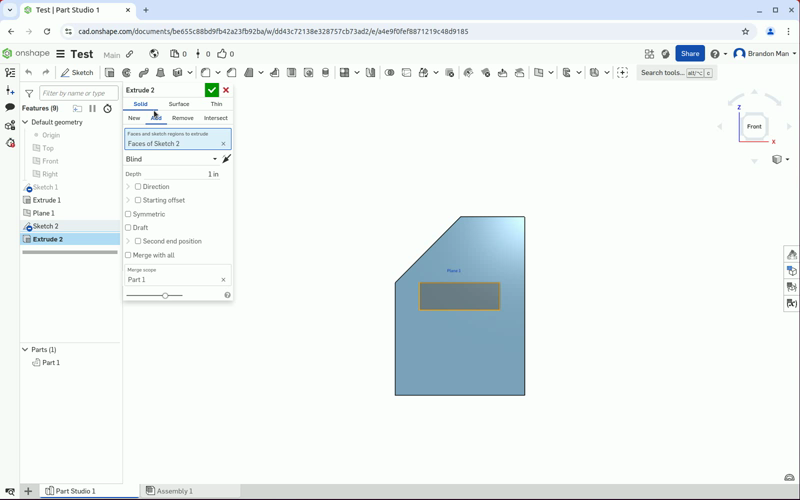
mouse_move(186, 120)
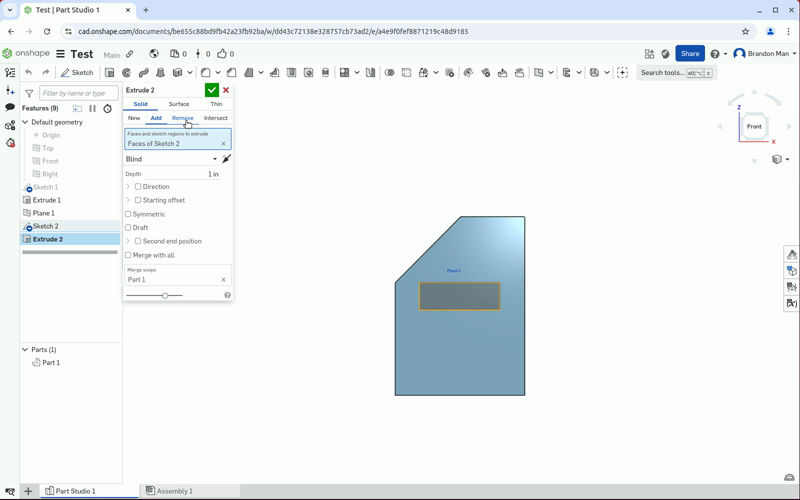
click(186, 120)
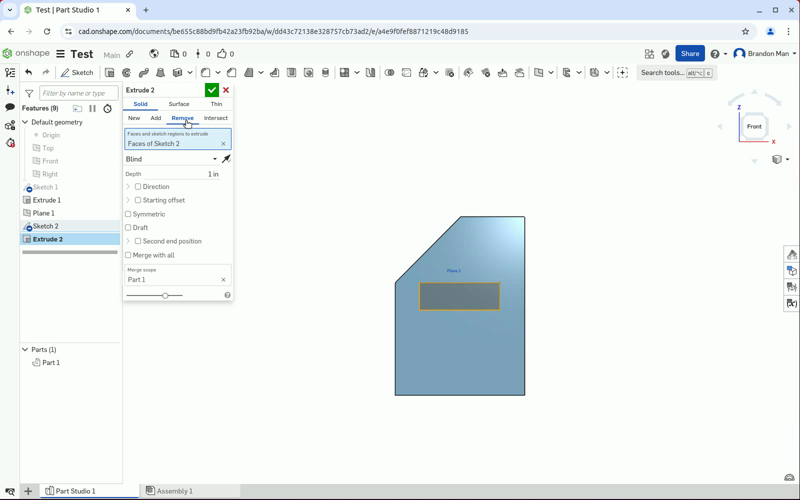
key(tab, 4)
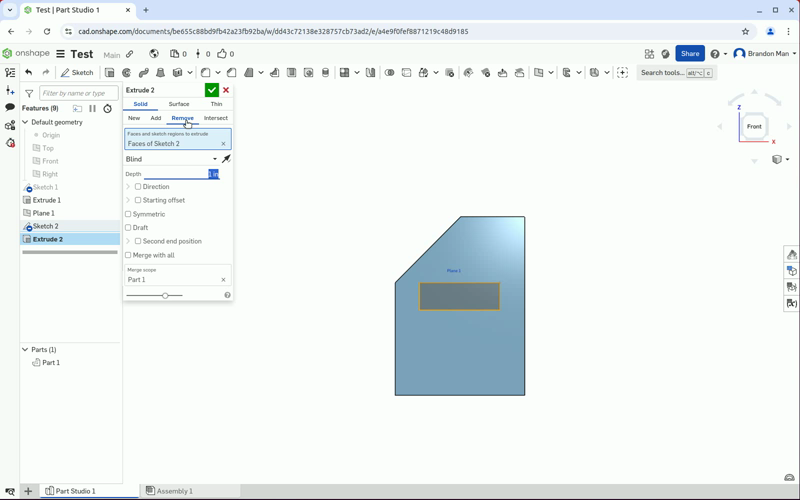
text(9.869)
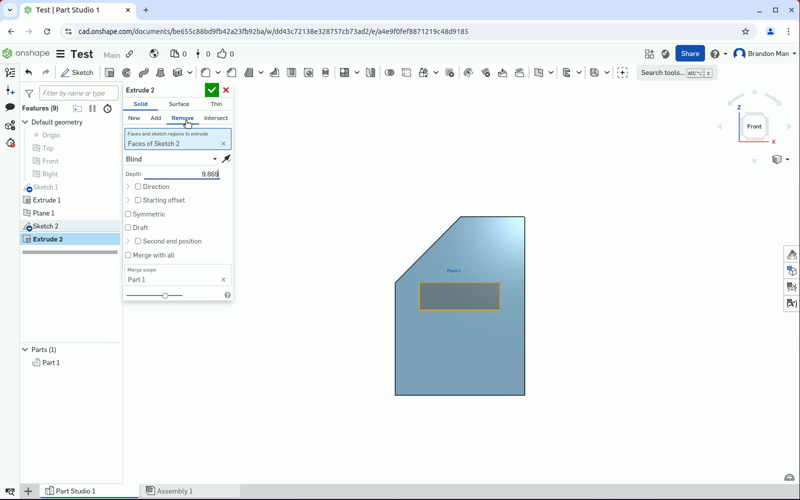
key(tab, 6)
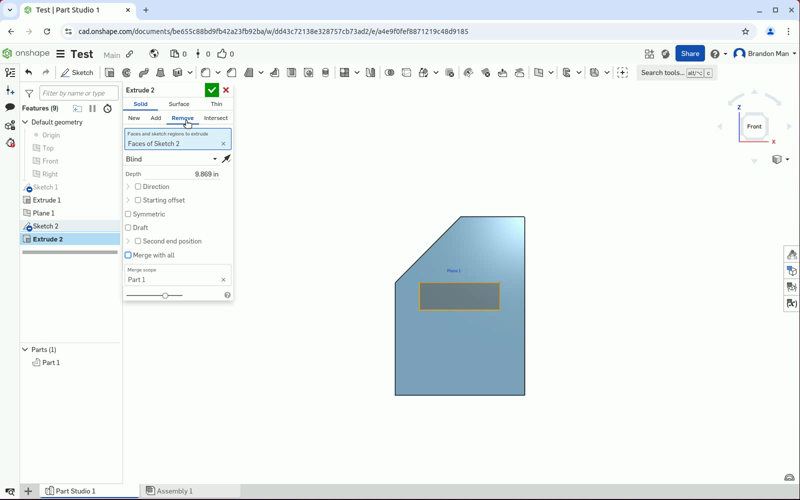
key(space)
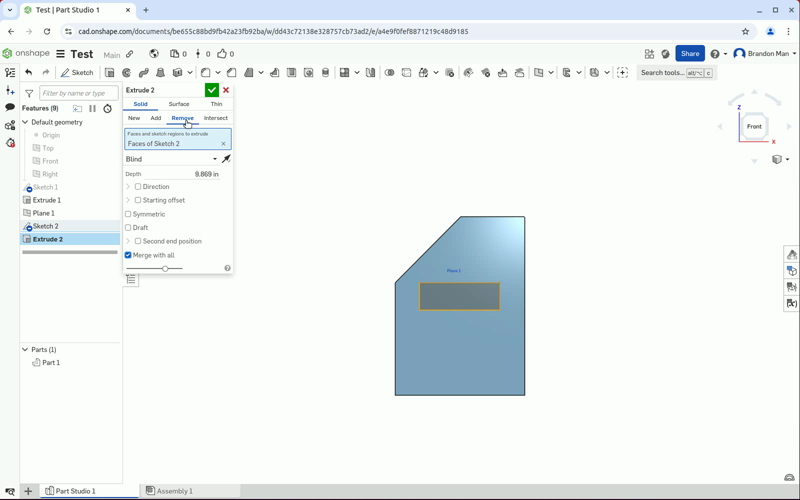
key(enter)
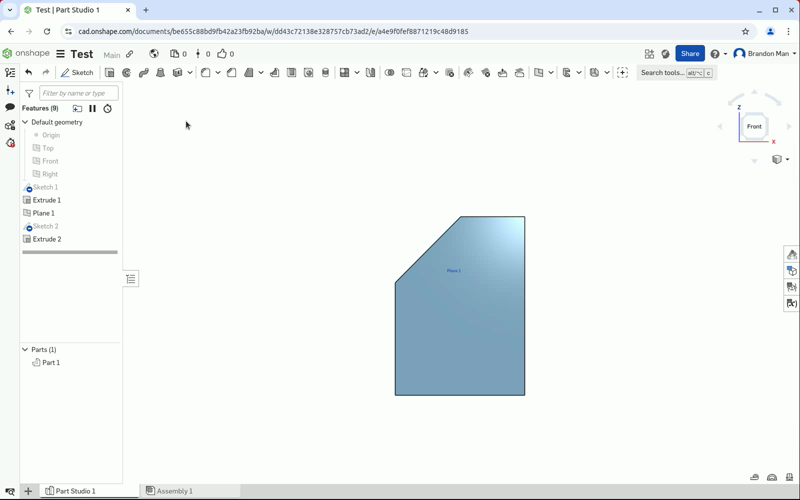
key(shift+h)
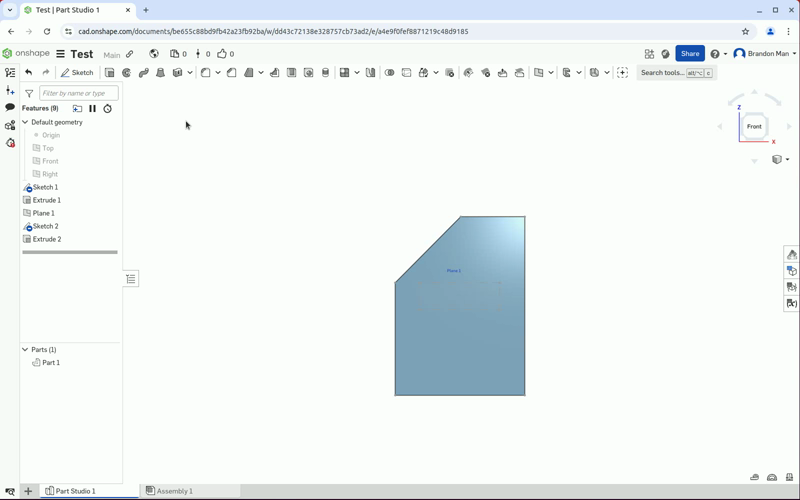
key(shift+h)
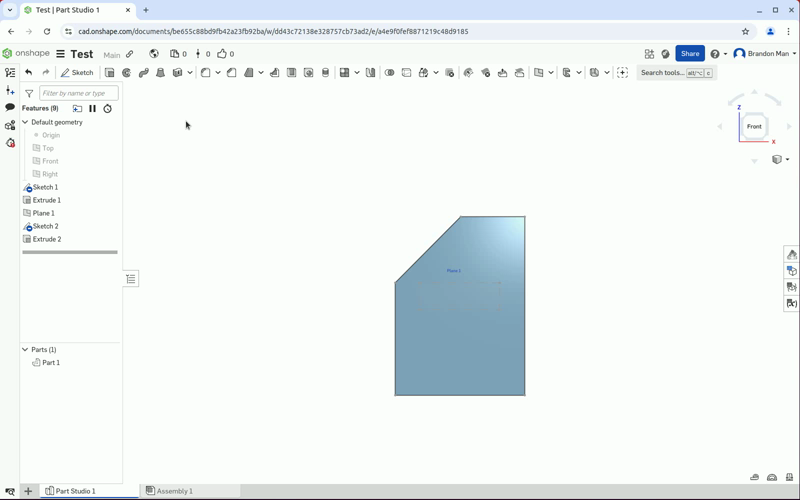
key(shift+7)
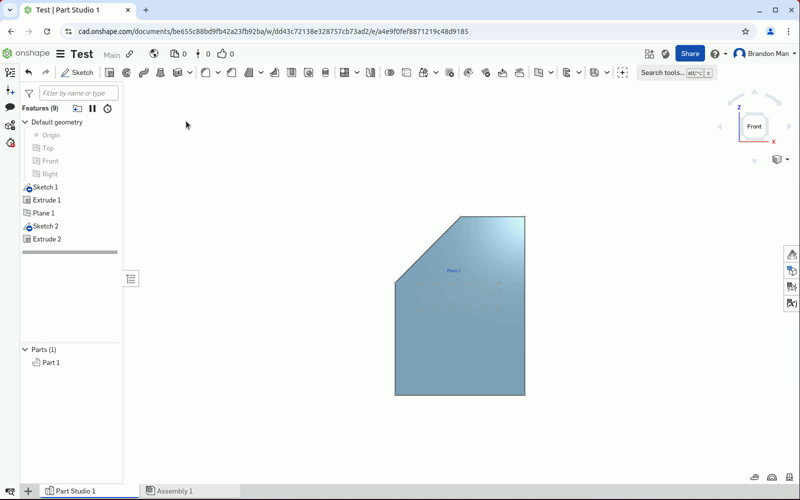
key(left, 2)
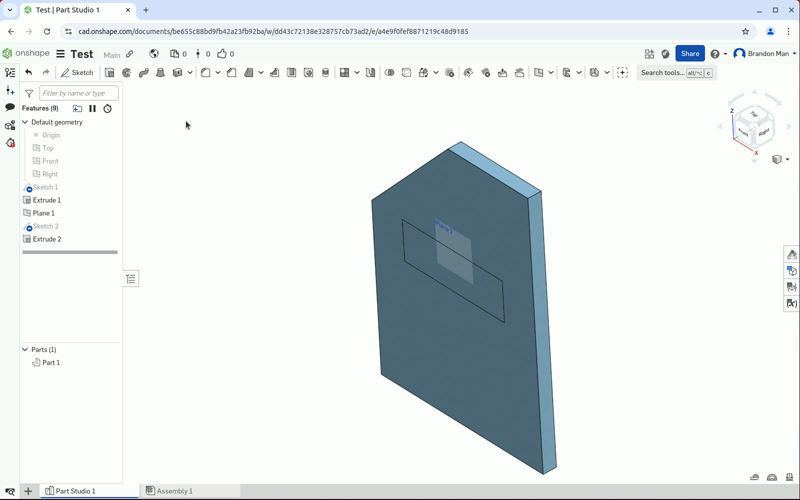
key(down, 2)
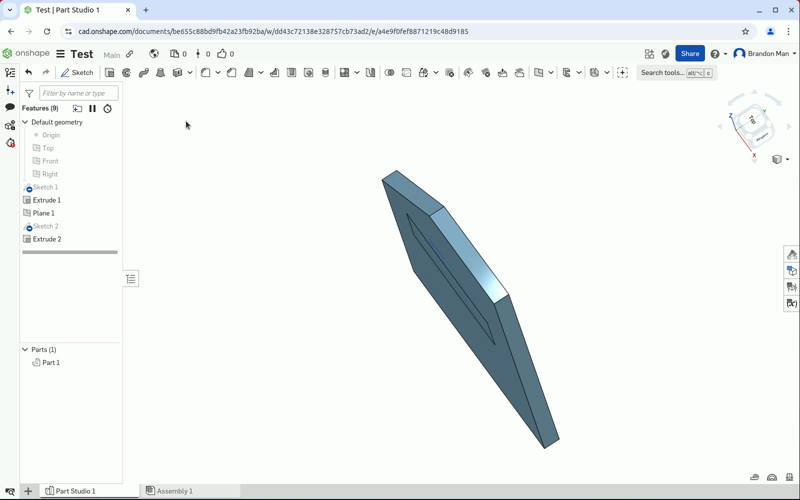
key(up, 2)
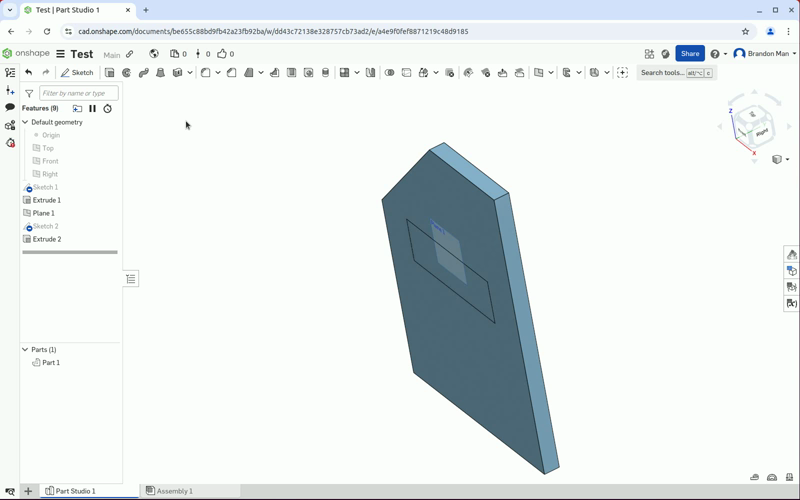
key(right, 2)
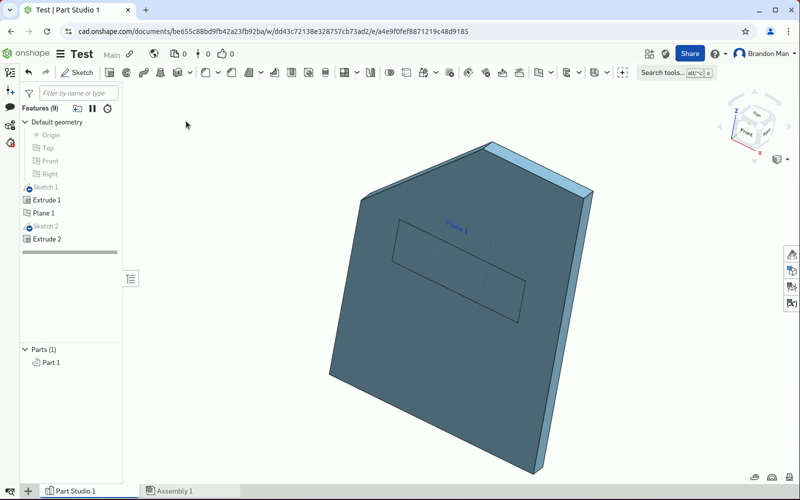
mouse_move(73, 189)
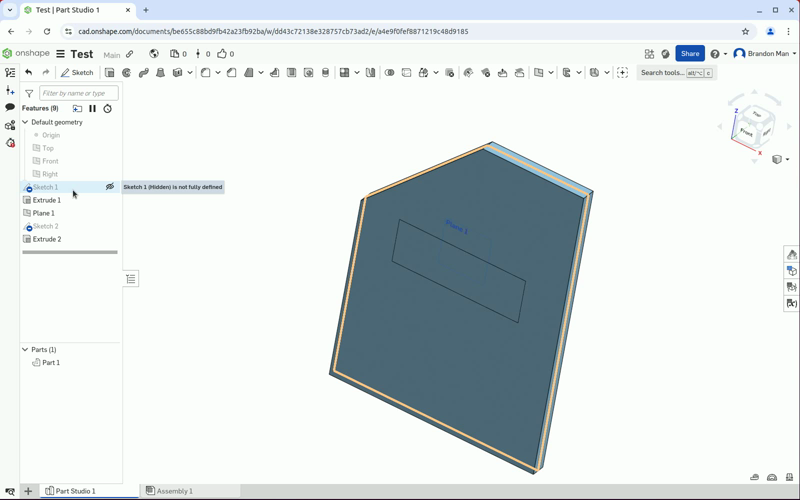
click(73, 189)